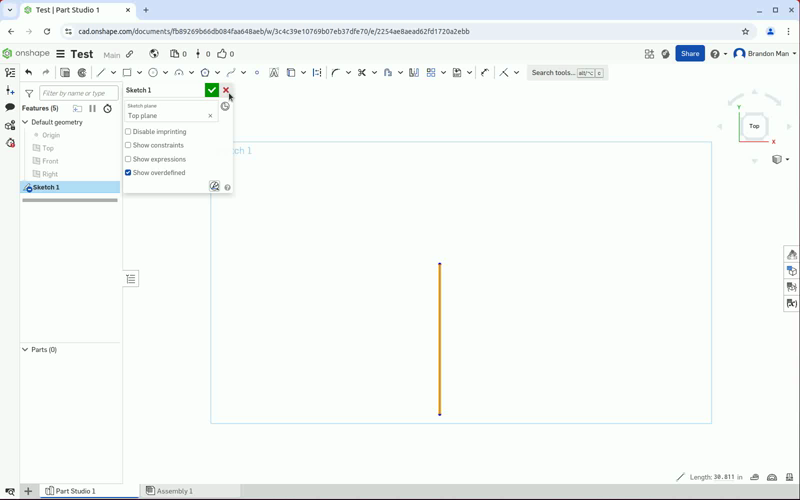
key(shift+h)
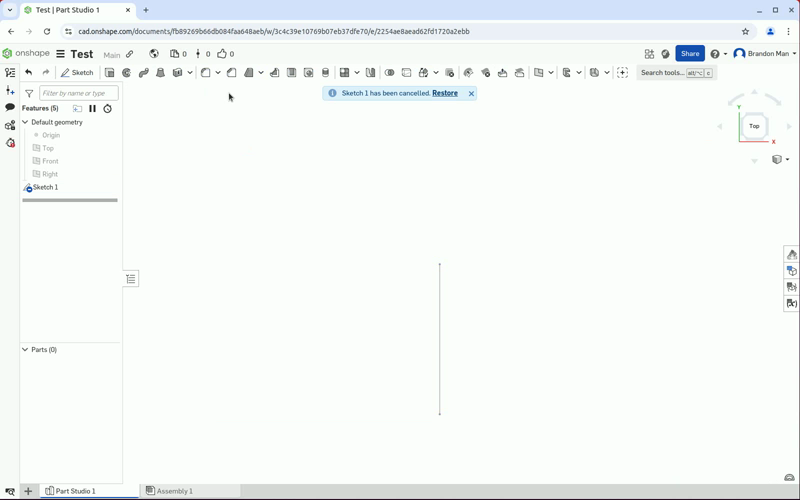
key(shift+s)
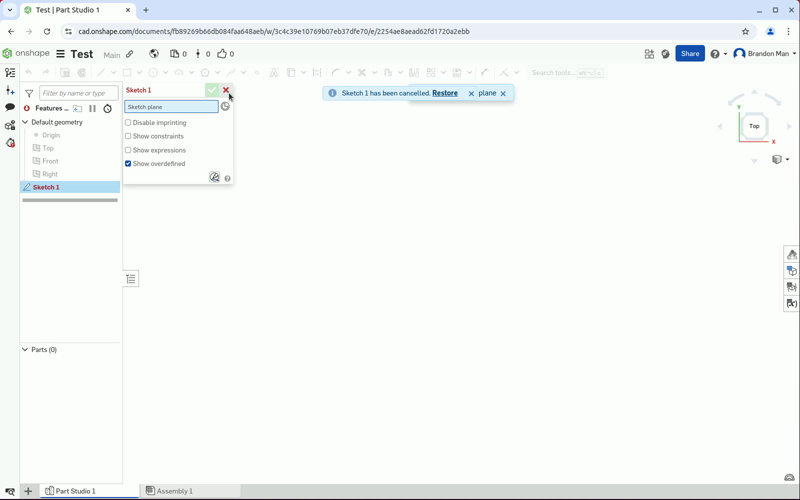
mouse_move(73, 150)
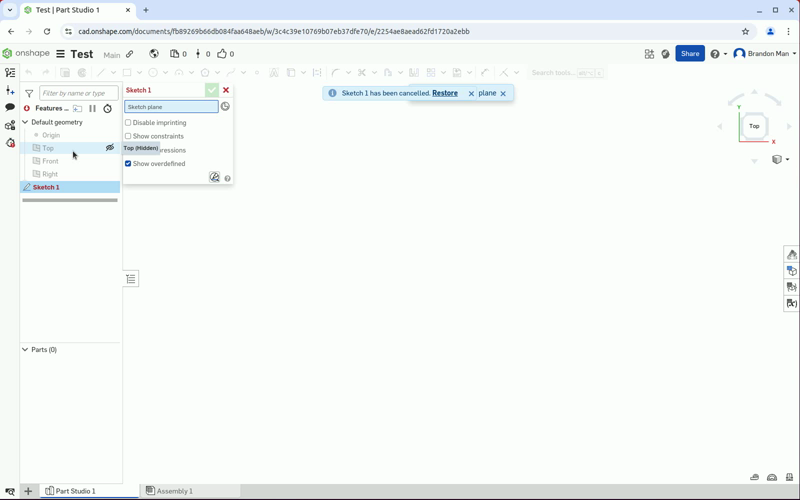
click(73, 150)
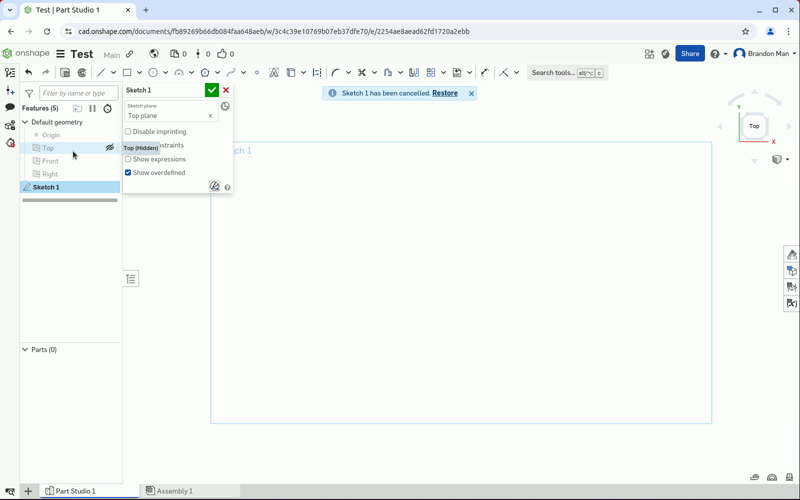
mouse_move(73, 352)
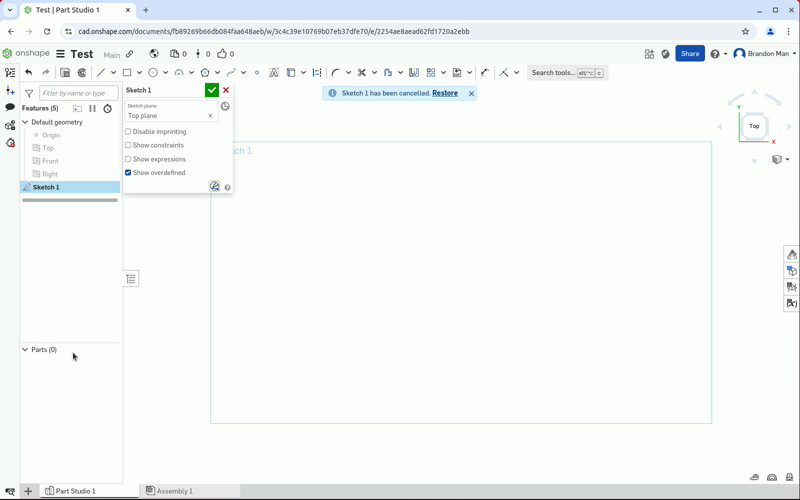
key(y)
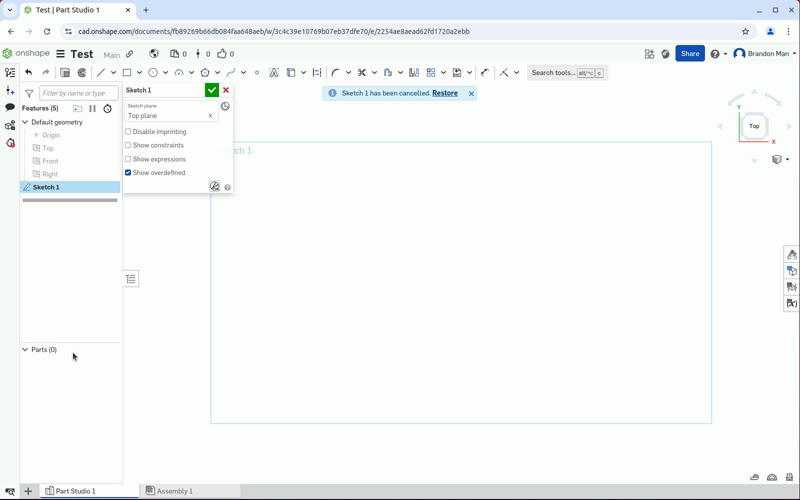
key(l)
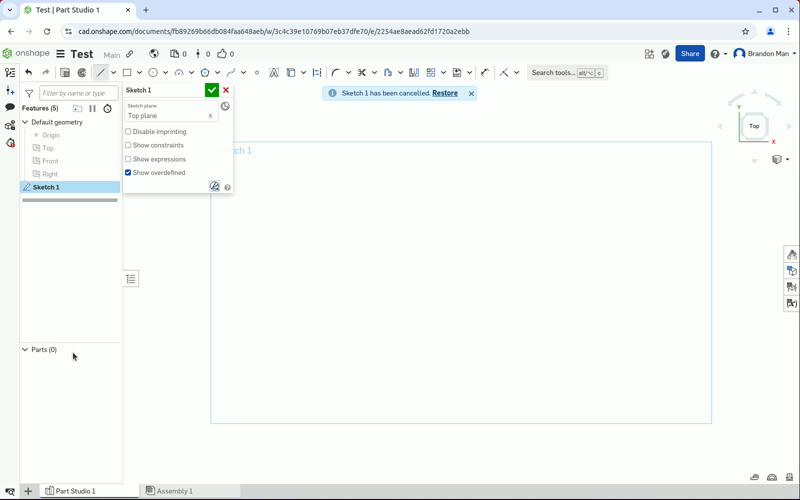
key_down(shift)
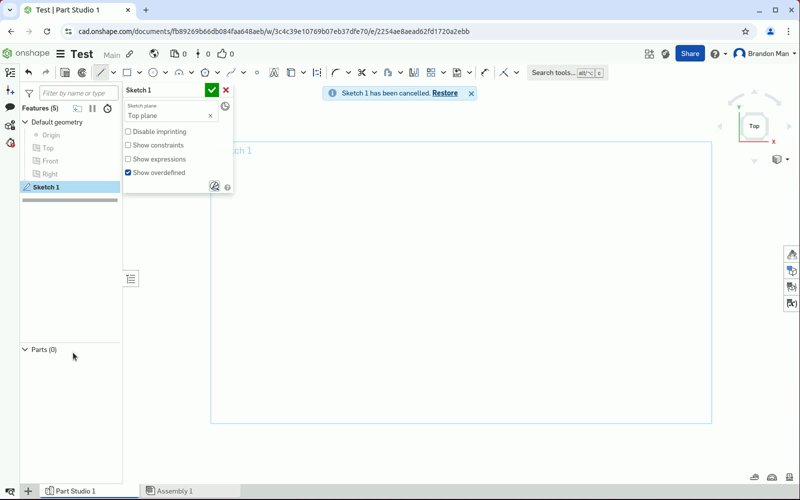
mouse_move(438, 305)
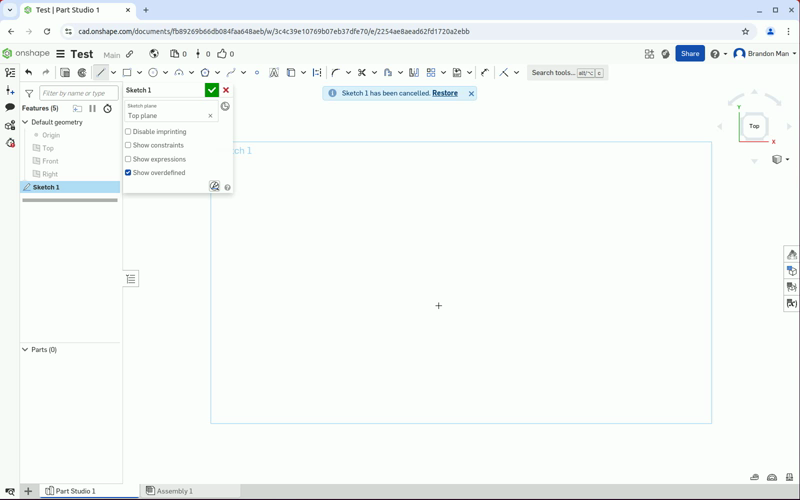
click(438, 305)
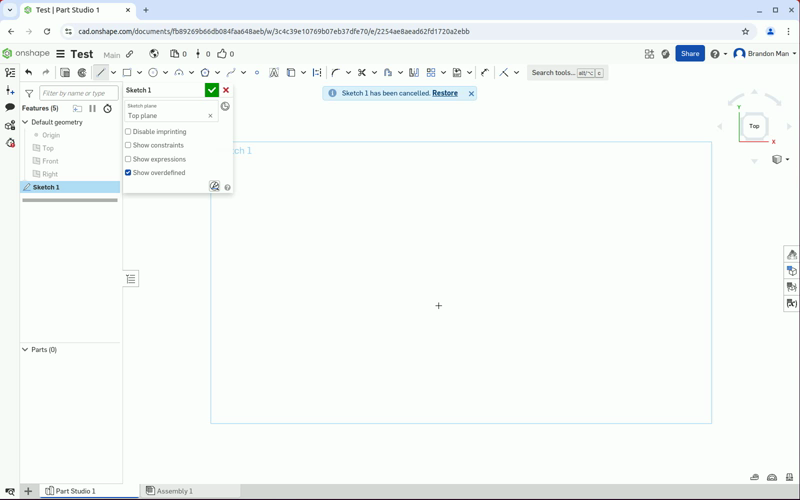
key_up(shift)
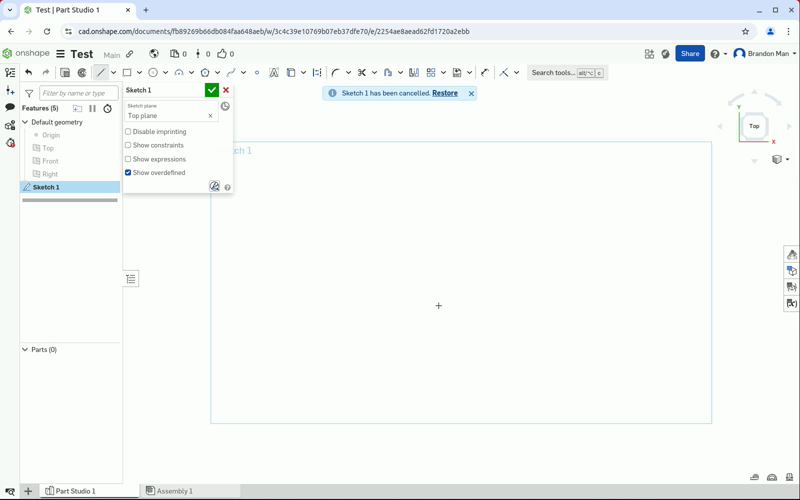
key_down(shift)
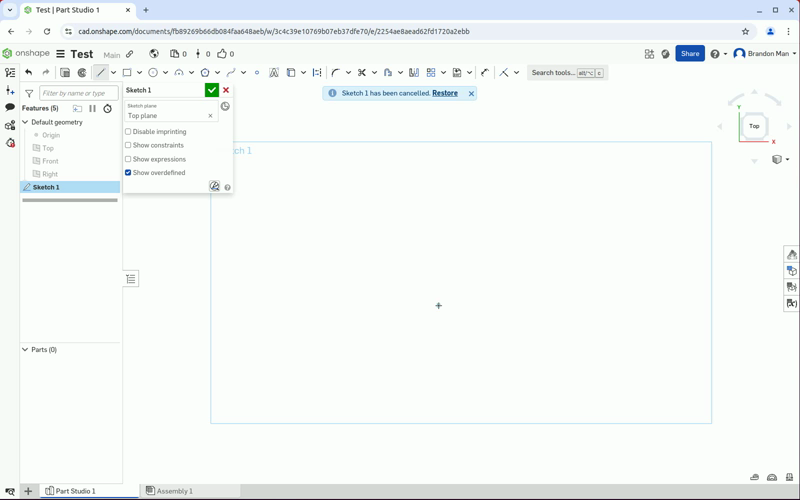
mouse_move(468, 305)
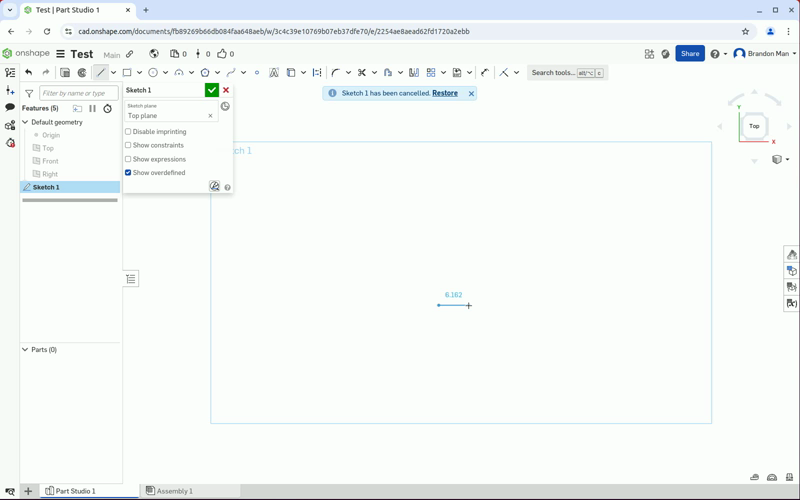
mouse_move(485, 305)
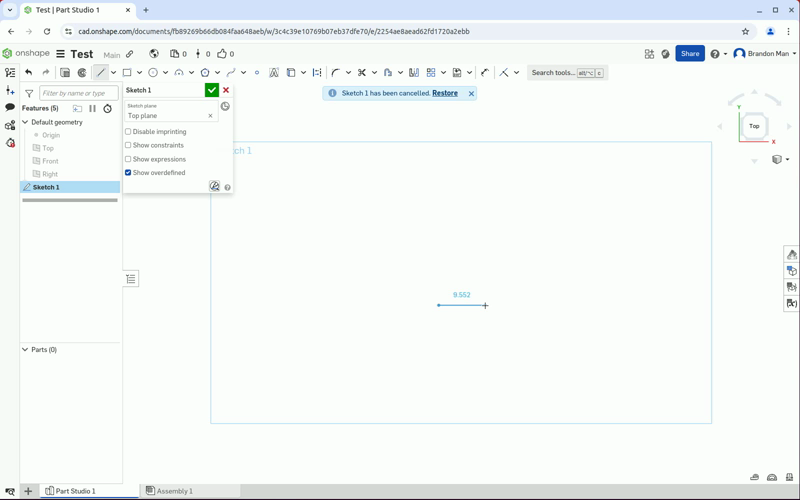
click(485, 305)
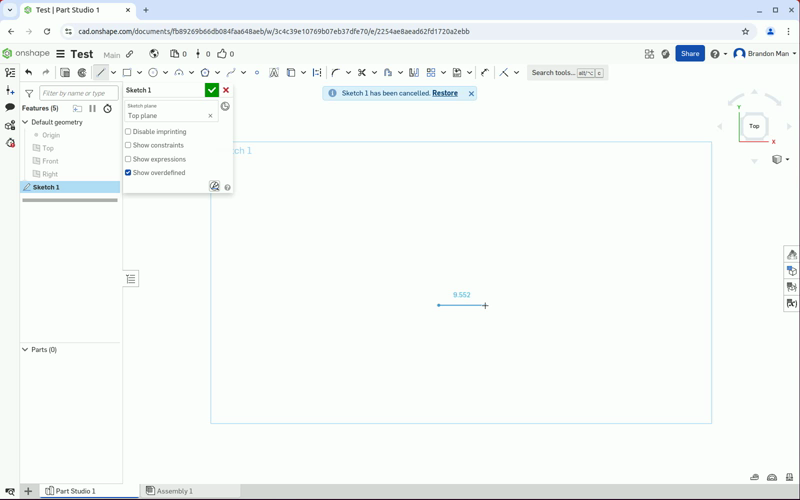
key_up(shift)
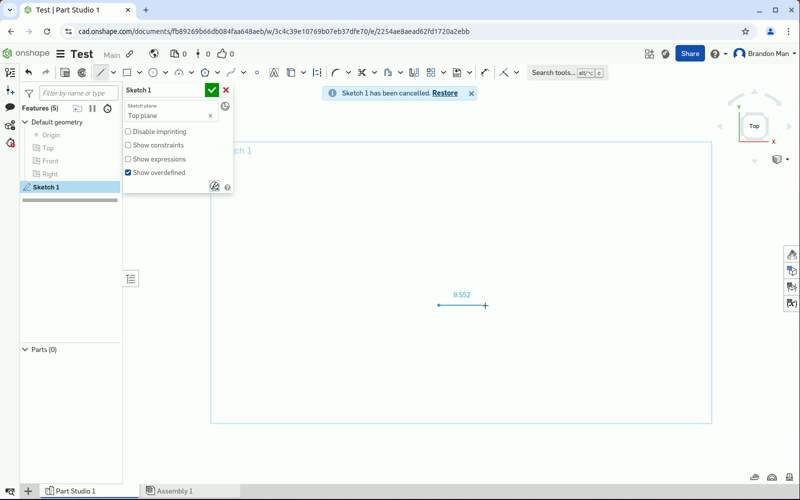
key_down(shift)
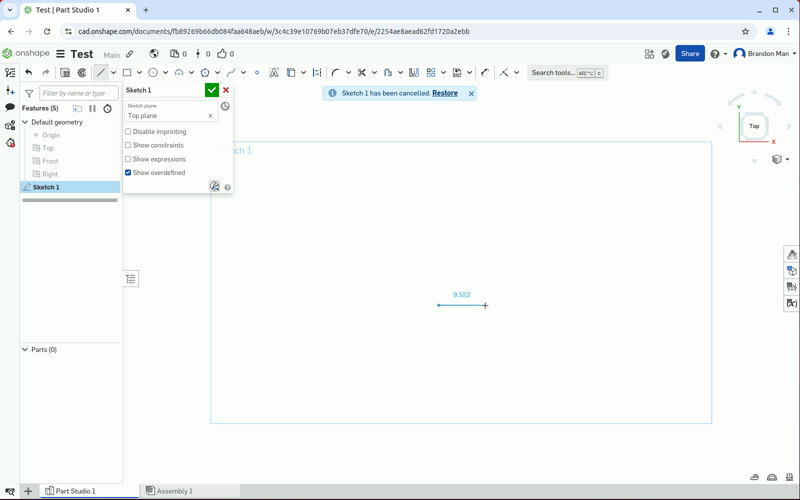
mouse_move(515, 305)
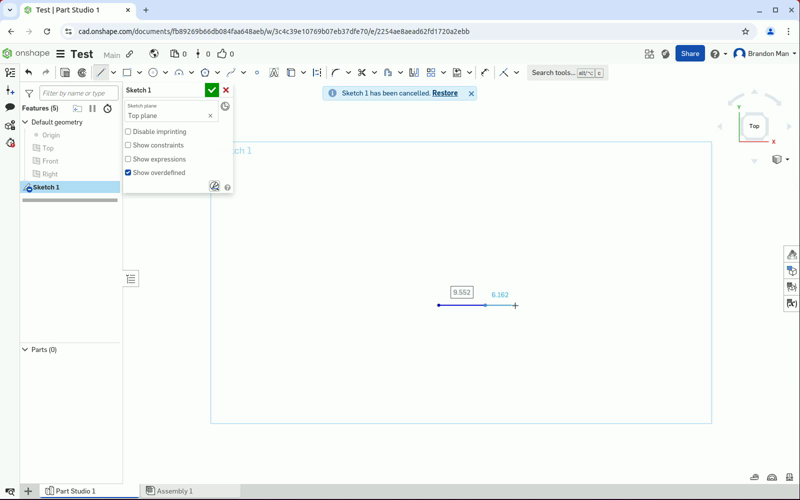
mouse_move(485, 259)
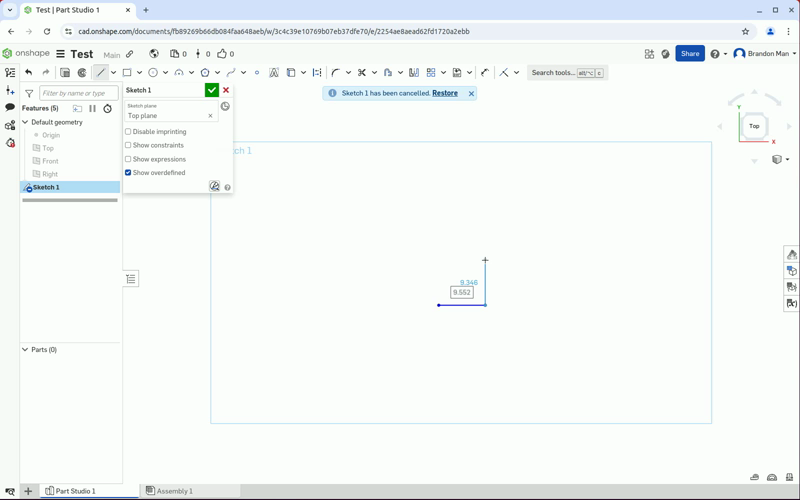
click(485, 259)
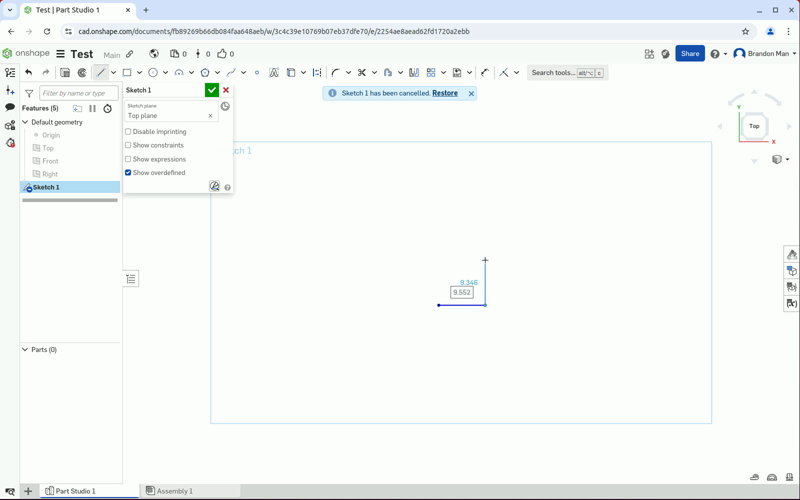
key_up(shift)
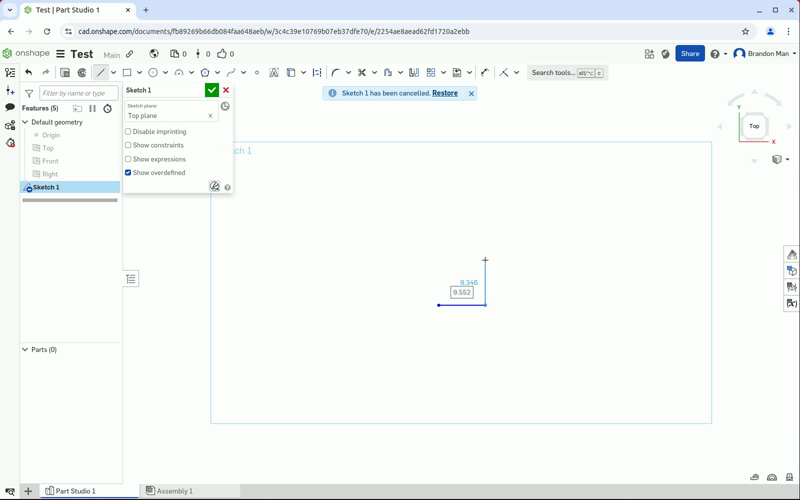
key_down(shift)
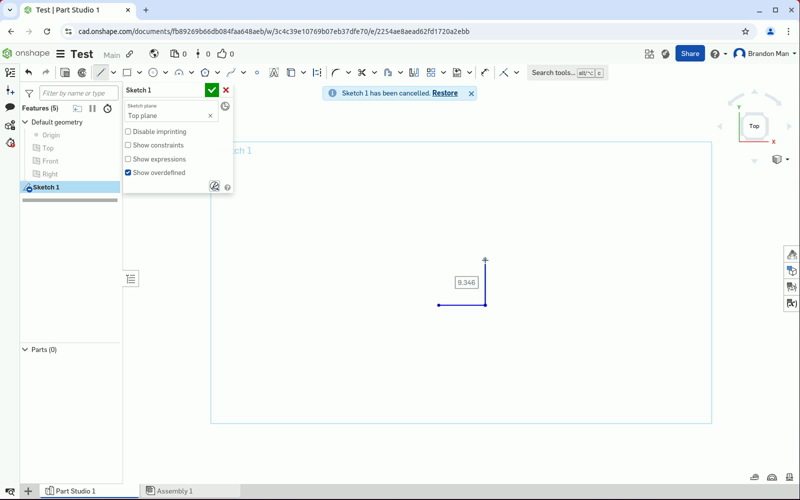
mouse_move(515, 259)
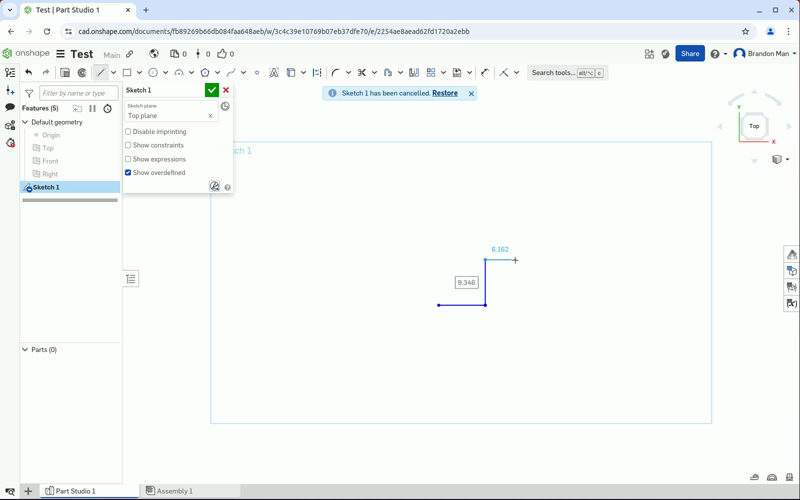
mouse_move(438, 259)
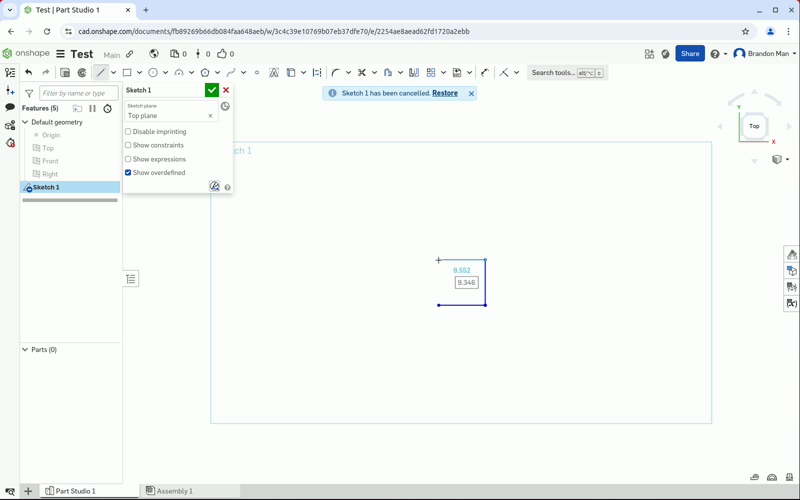
click(438, 259)
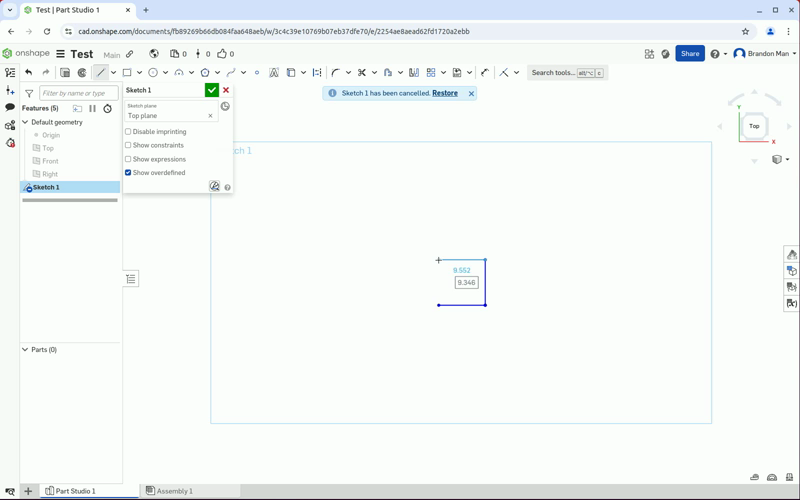
key_up(shift)
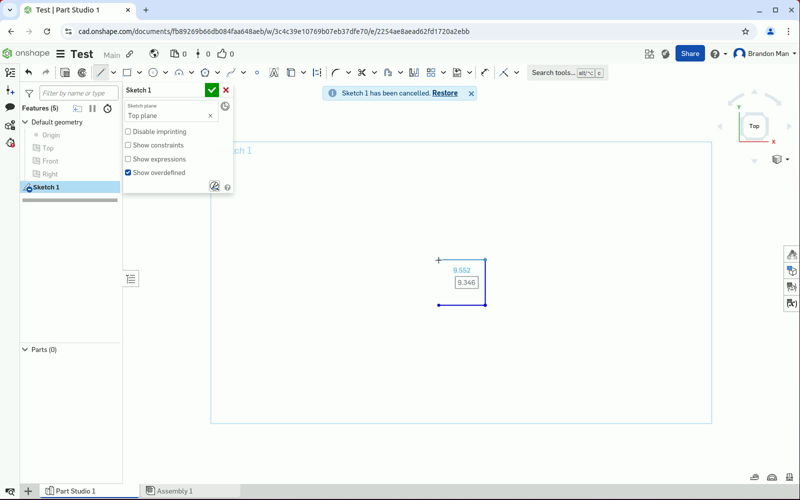
mouse_move(468, 259)
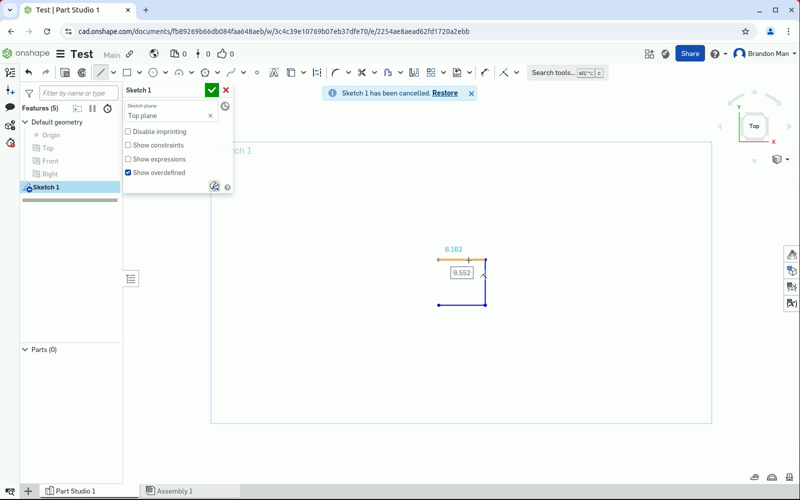
key_down(shift)
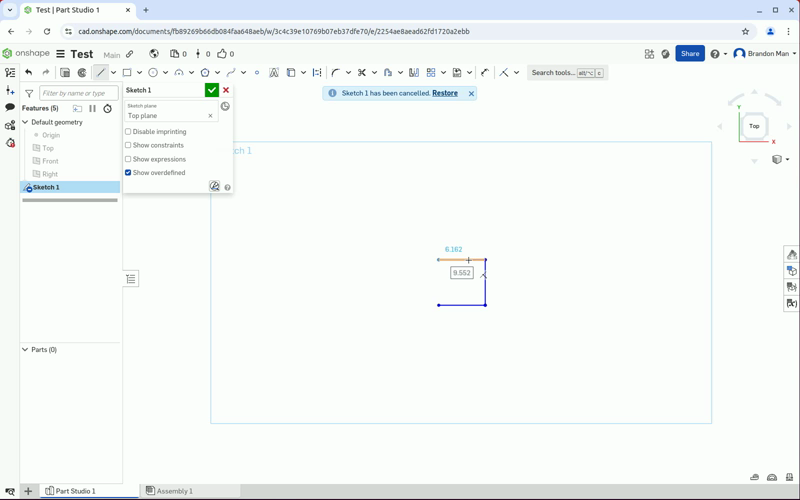
mouse_move(438, 305)
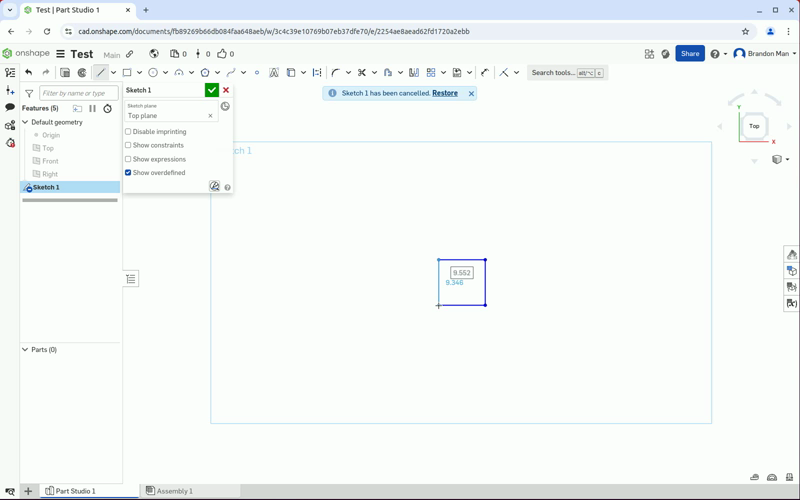
key_up(shift)
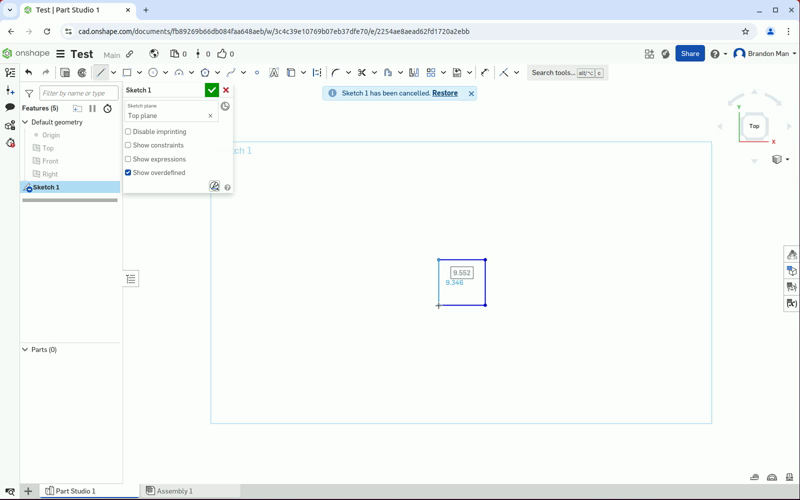
click(438, 305)
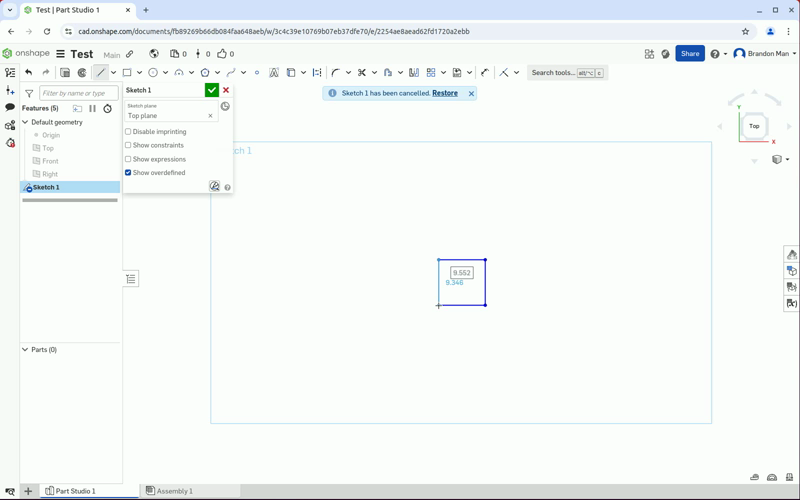
key(esc)
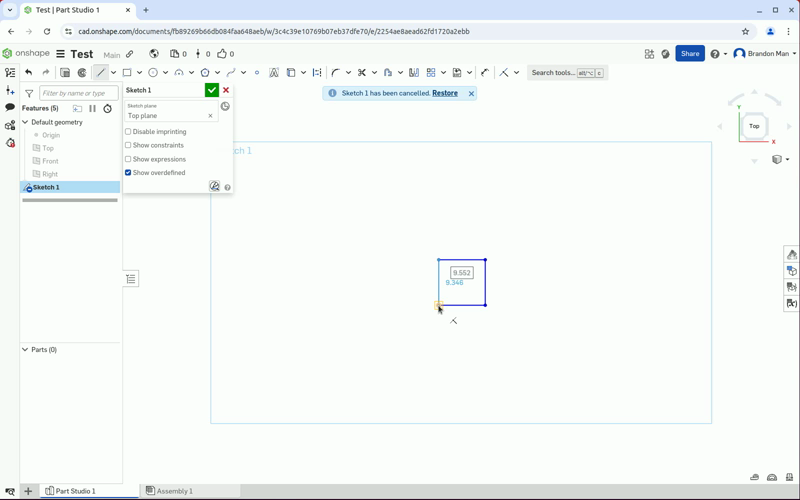
mouse_move(442, 261)
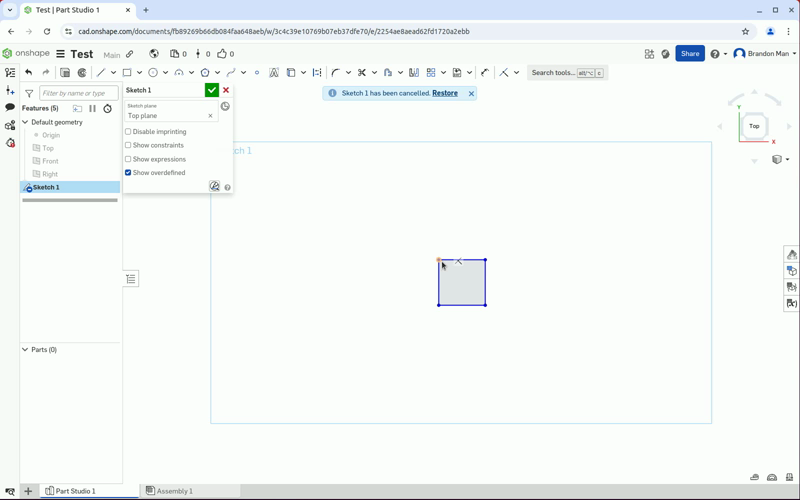
click(442, 261)
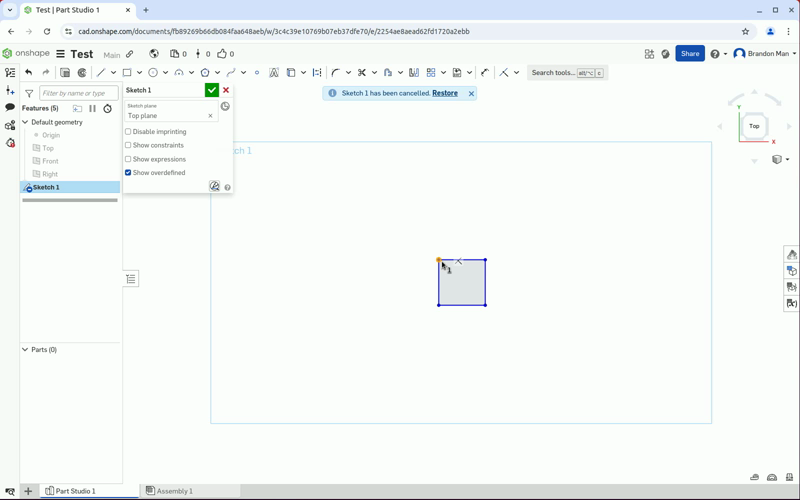
mouse_move(73, 352)
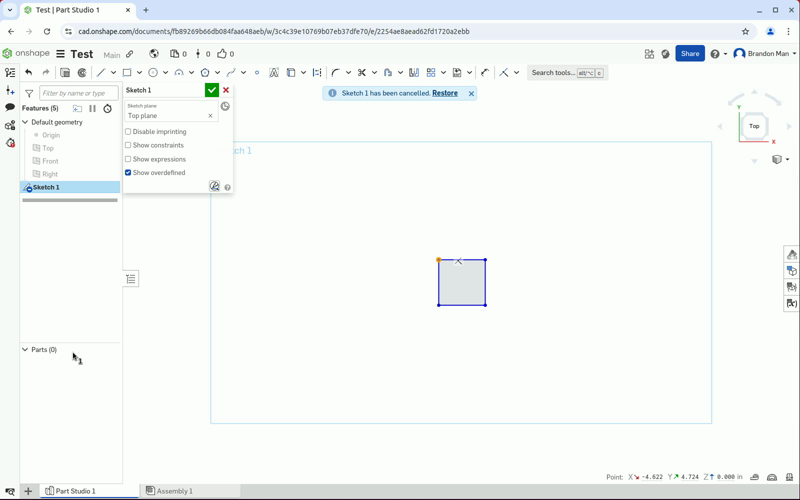
key(shift+y)
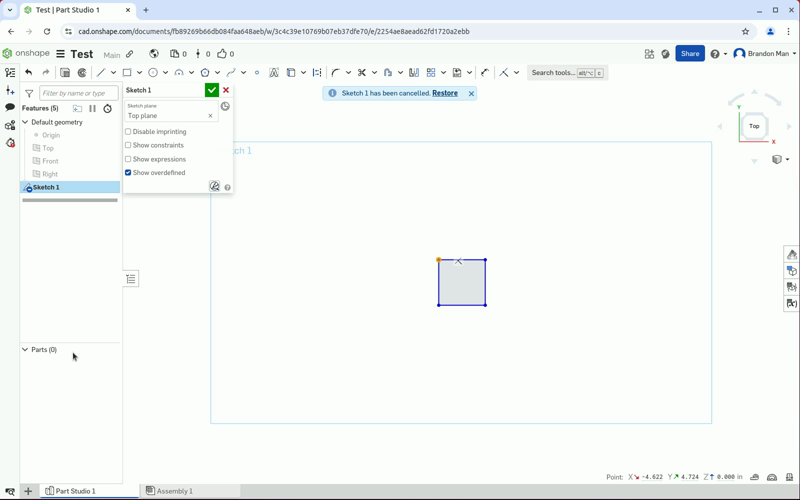
key(shift+e)
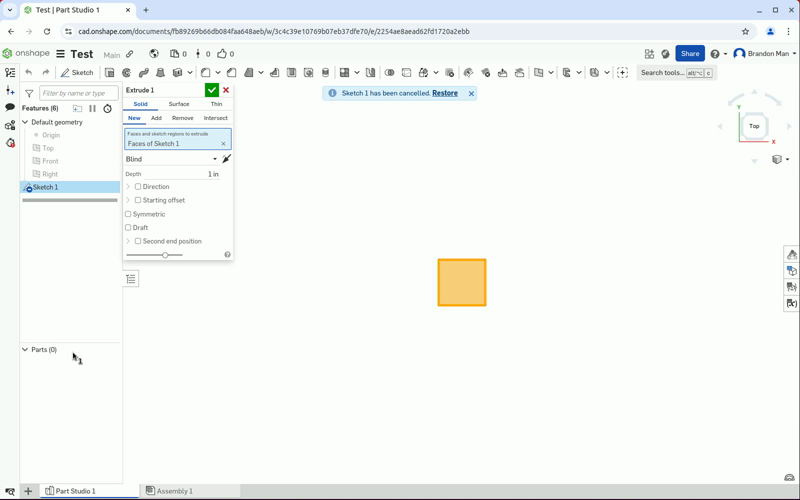
mouse_move(143, 106)
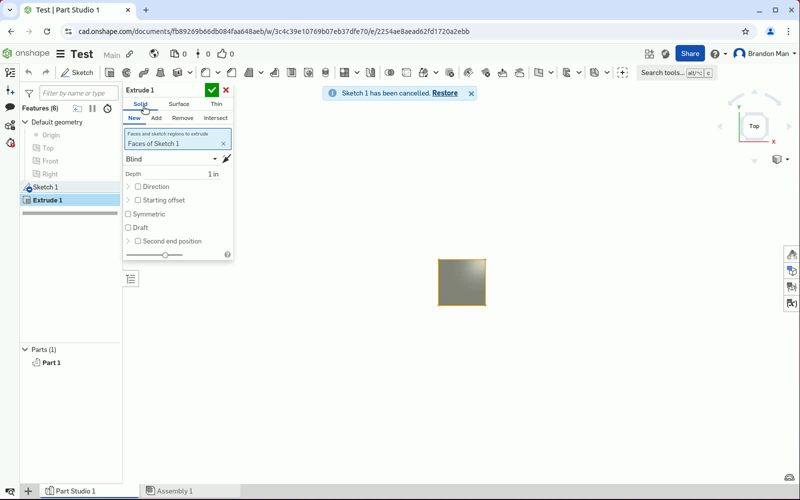
click(143, 106)
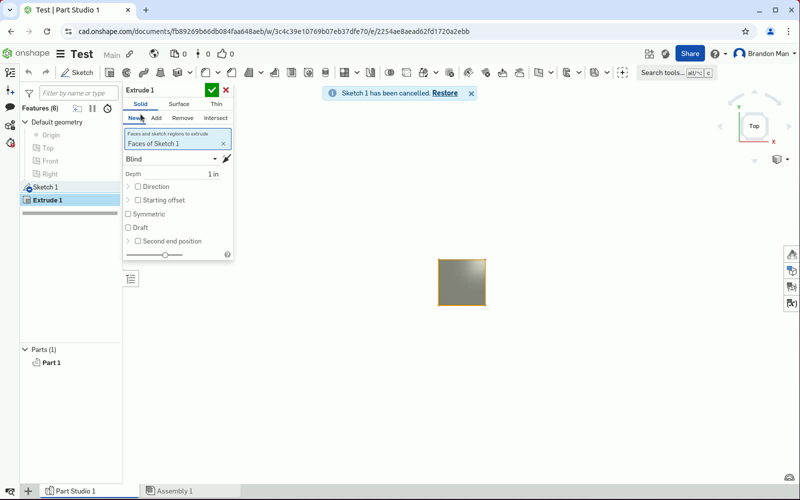
mouse_move(137, 120)
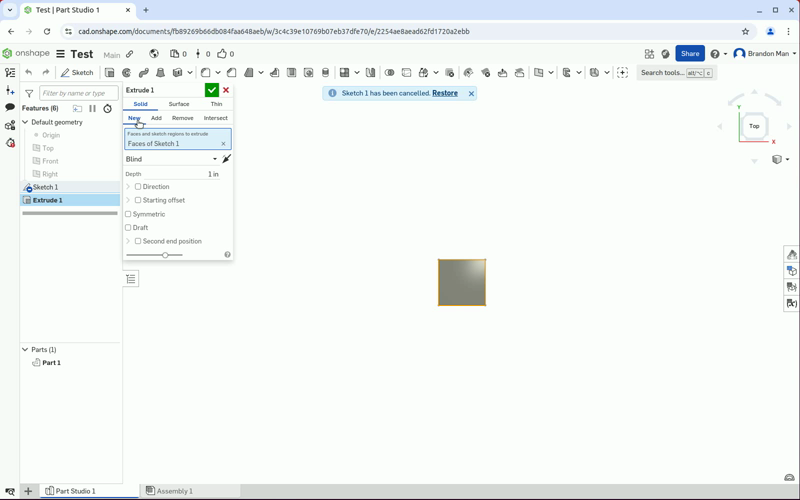
click(137, 120)
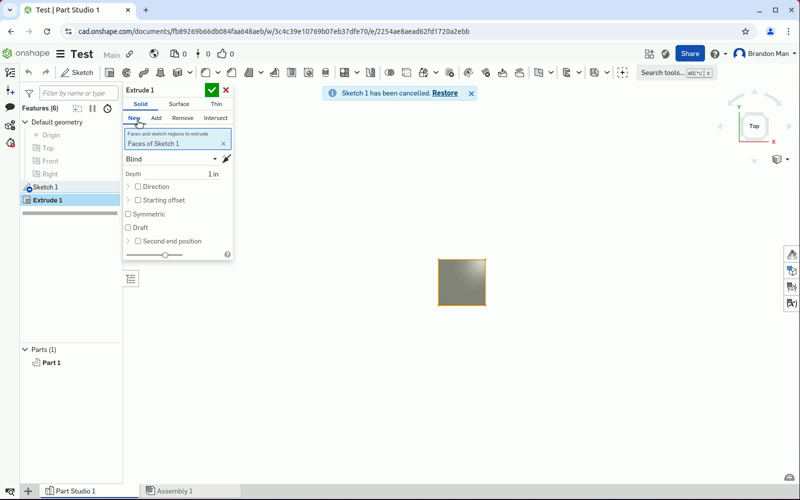
key(tab, 4)
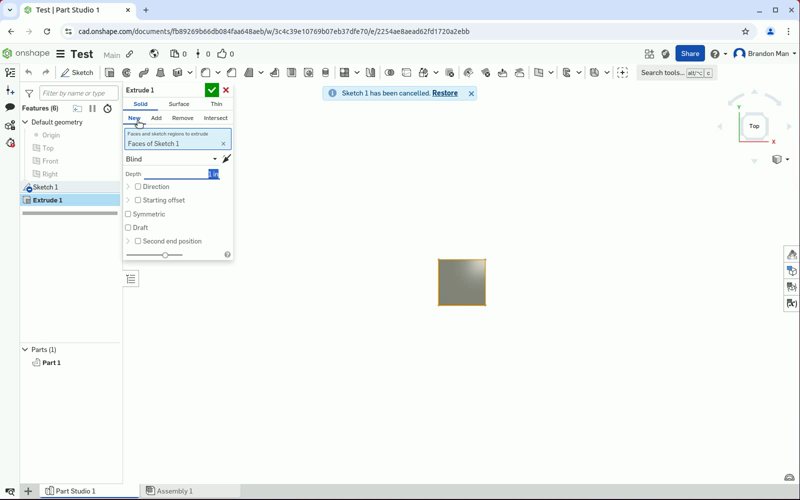
text(23.108)
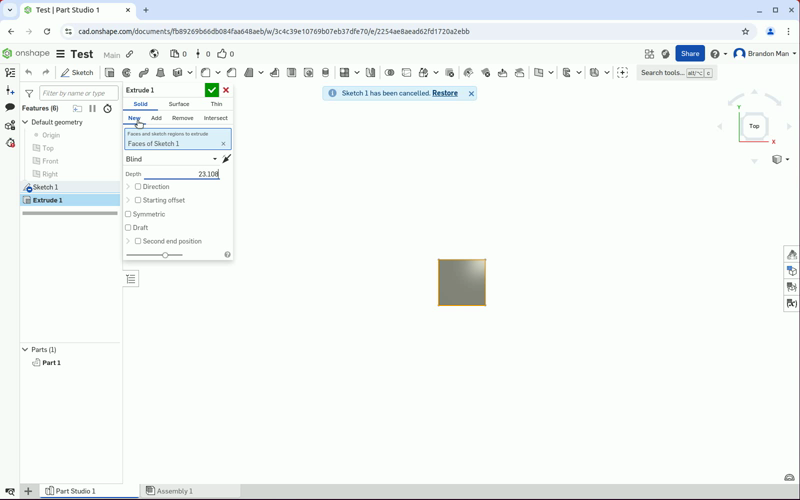
key(enter)
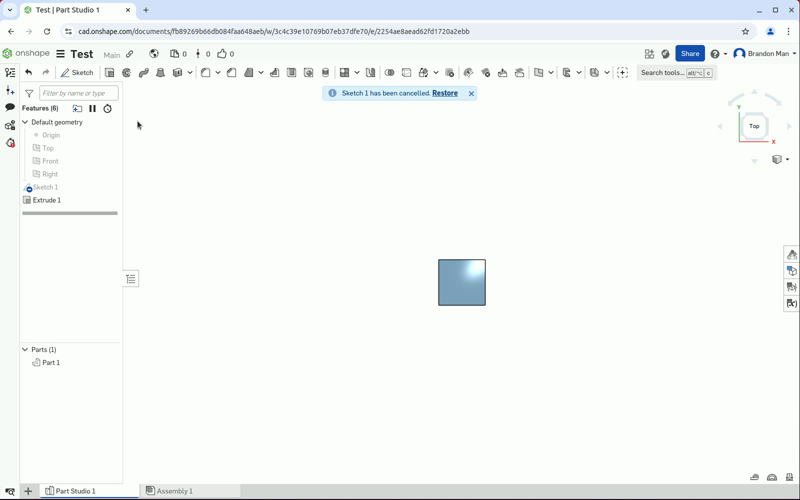
key(shift+h)
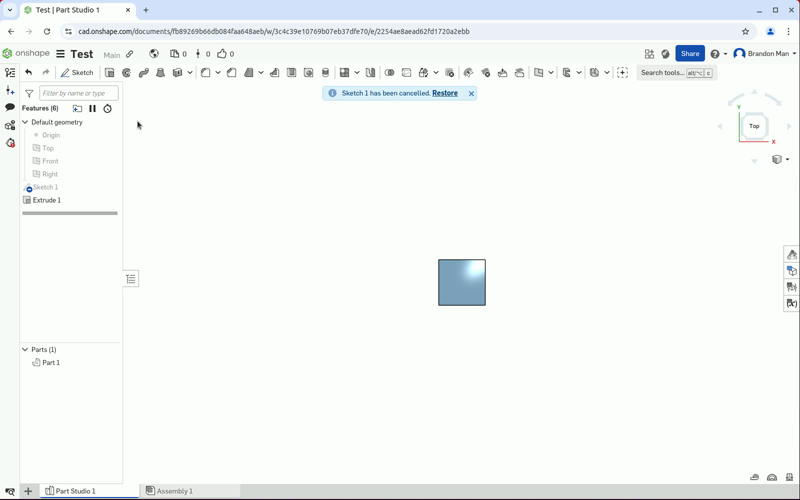
key(shift+h)
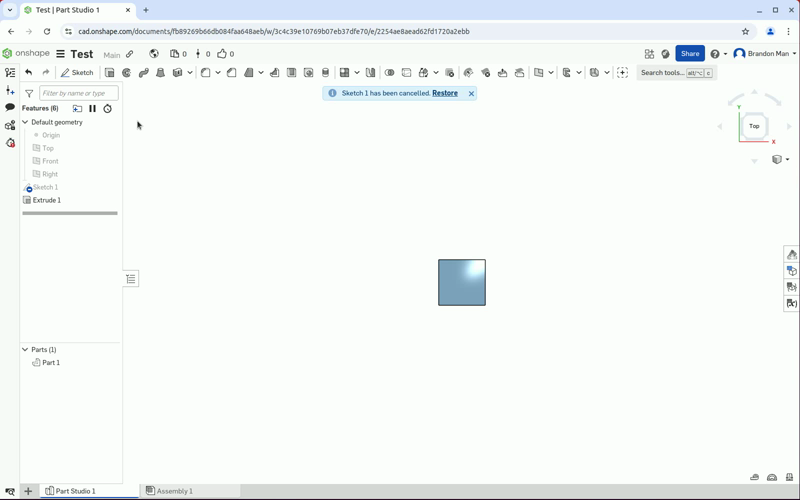
mouse_move(73, 189)
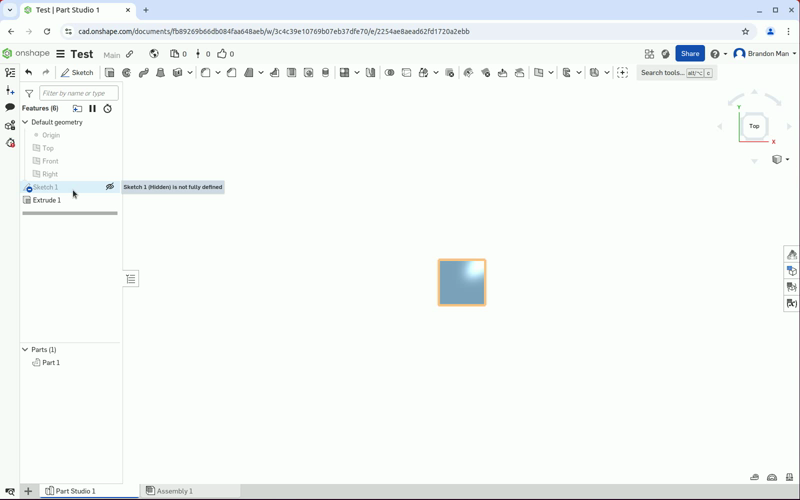
click(73, 189)
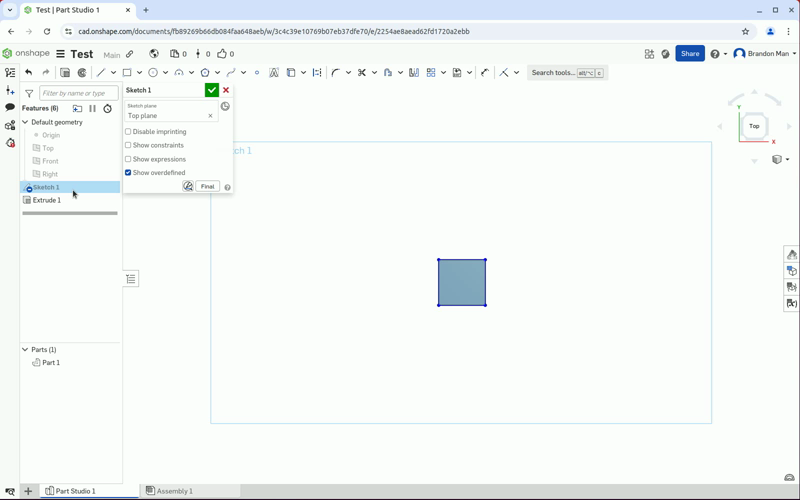
mouse_move(229, 92)
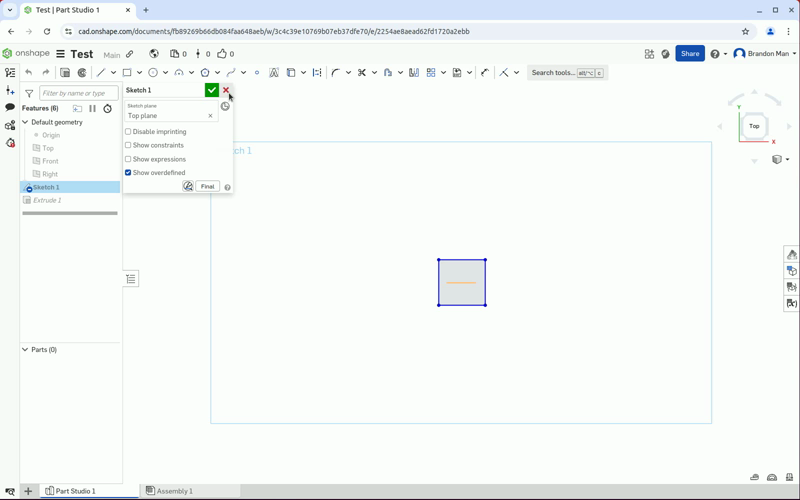
click(229, 92)
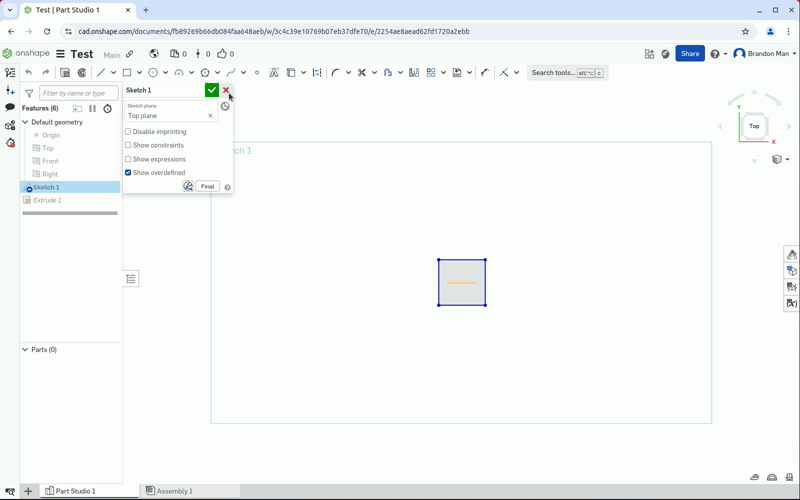
key(shift+s)
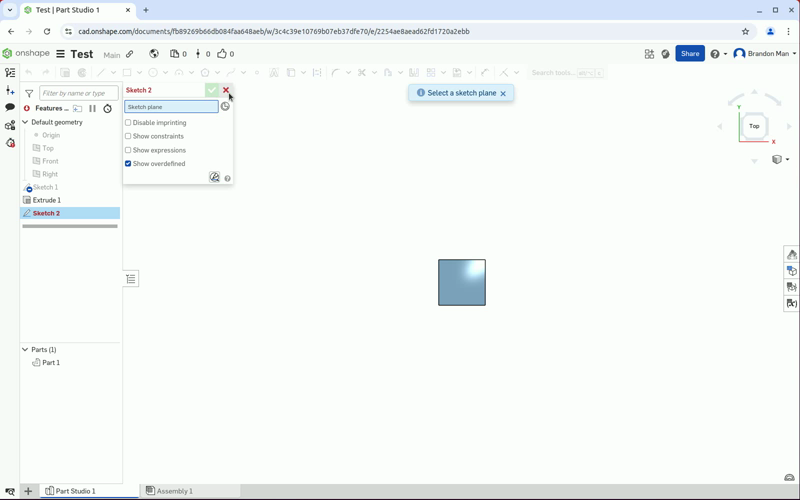
mouse_move(73, 150)
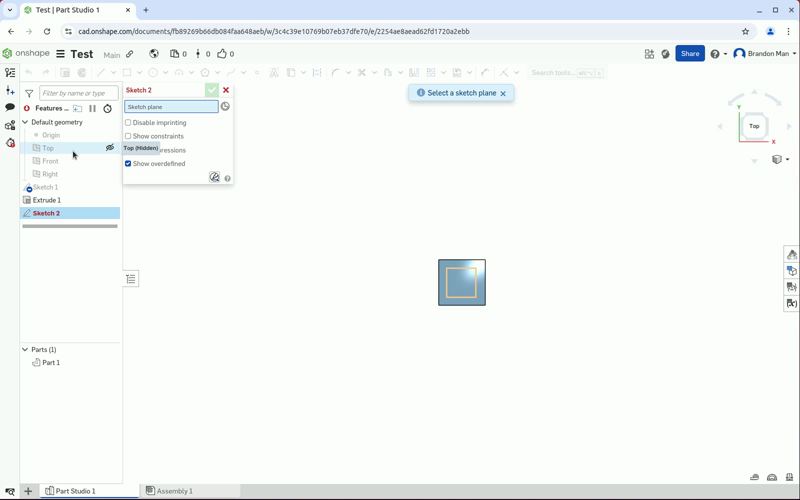
click(73, 150)
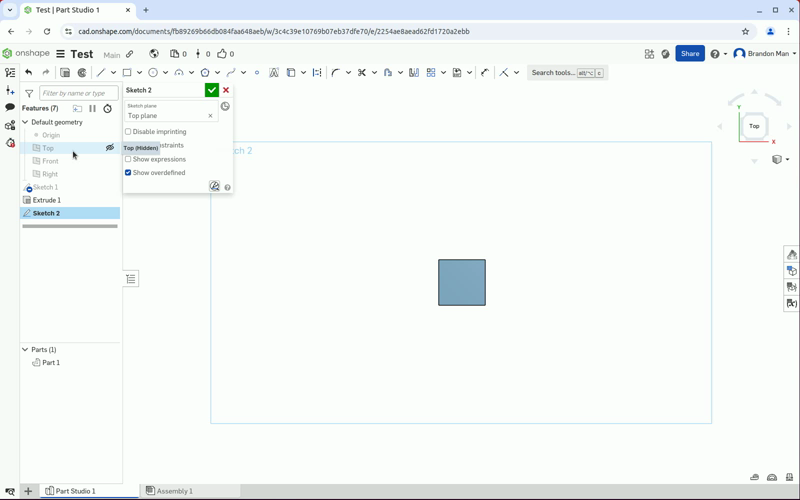
mouse_move(73, 352)
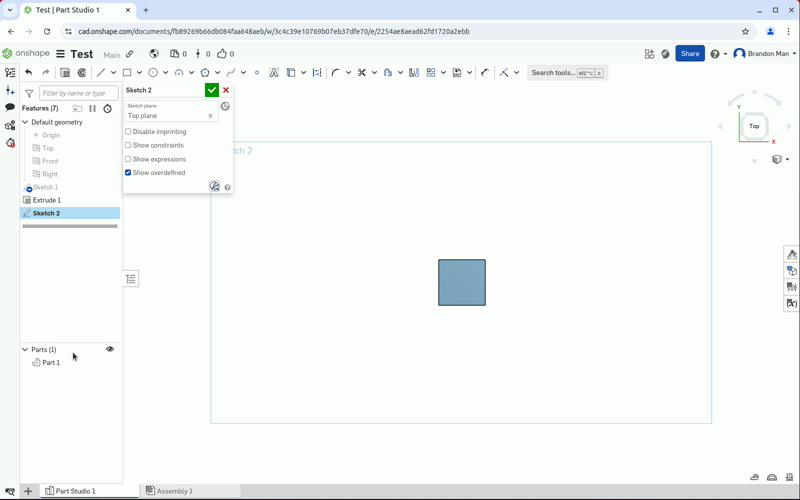
key(y)
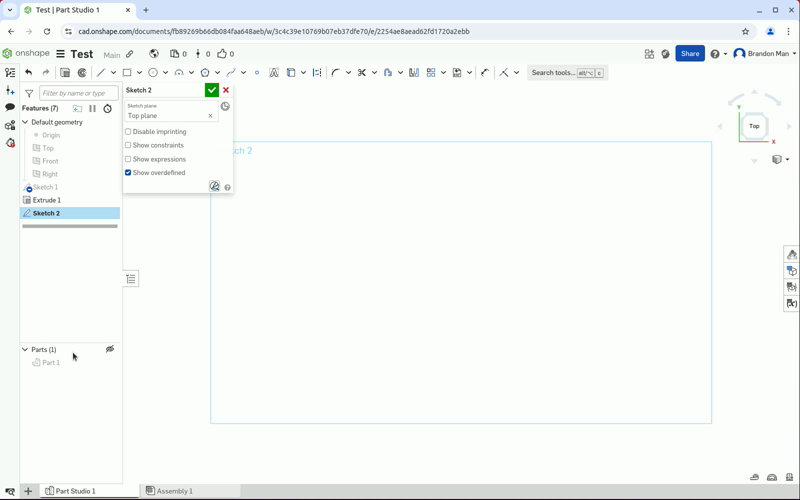
key(l)
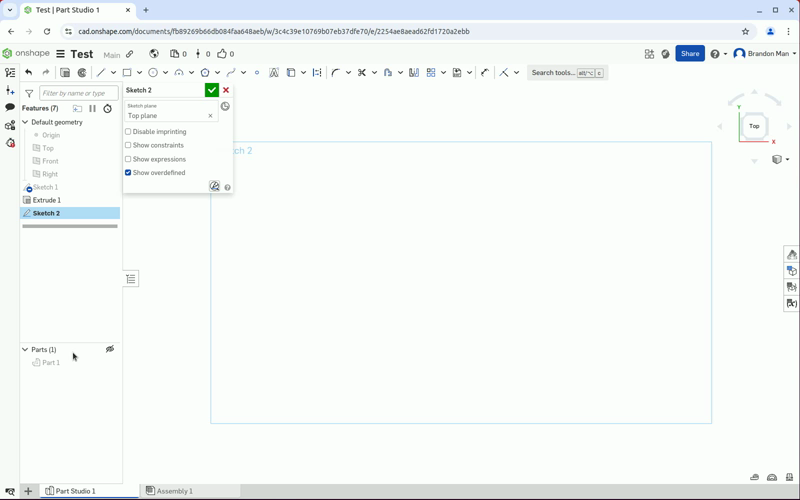
key_down(shift)
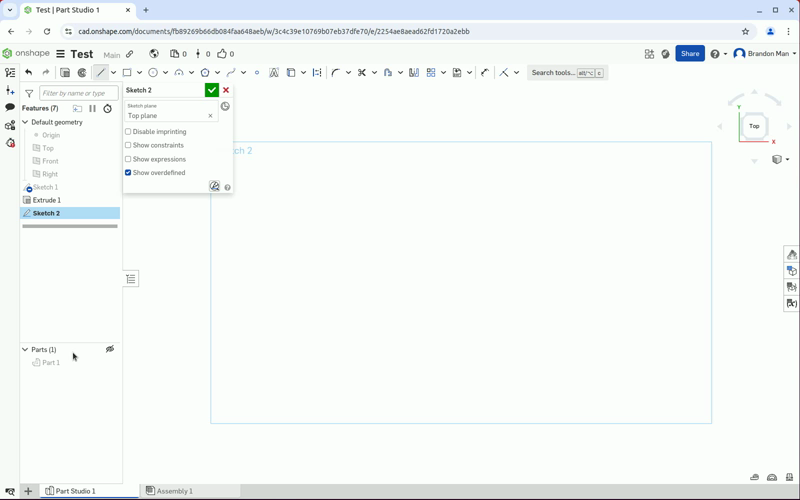
mouse_move(438, 305)
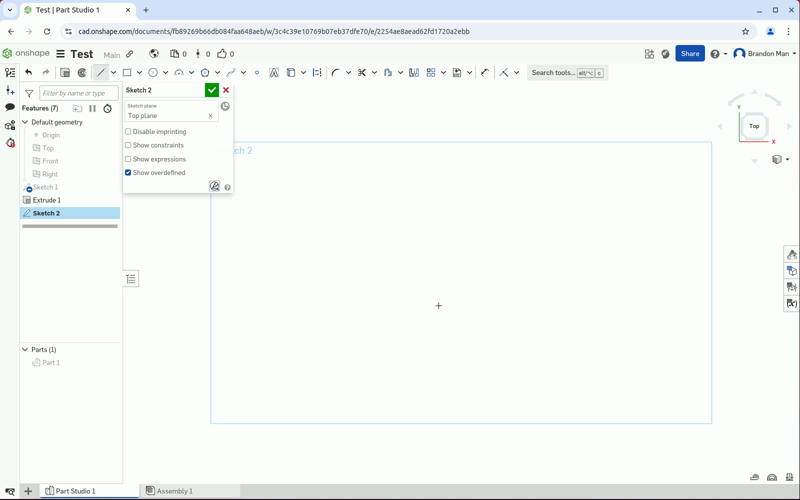
click(438, 305)
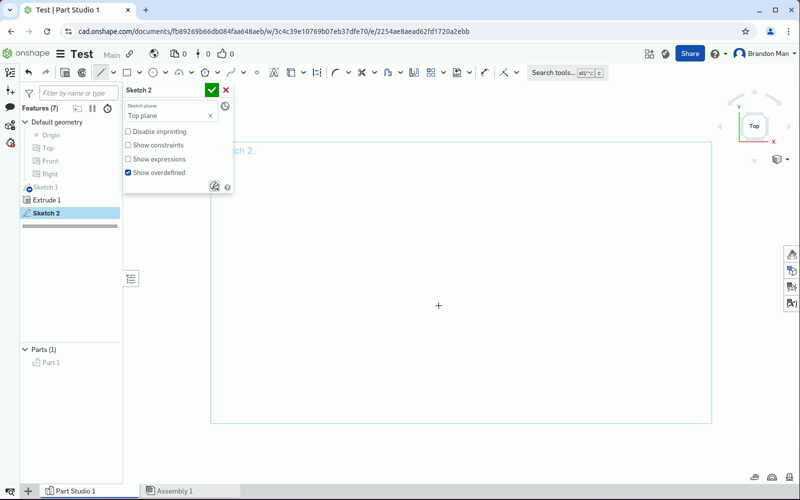
key_up(shift)
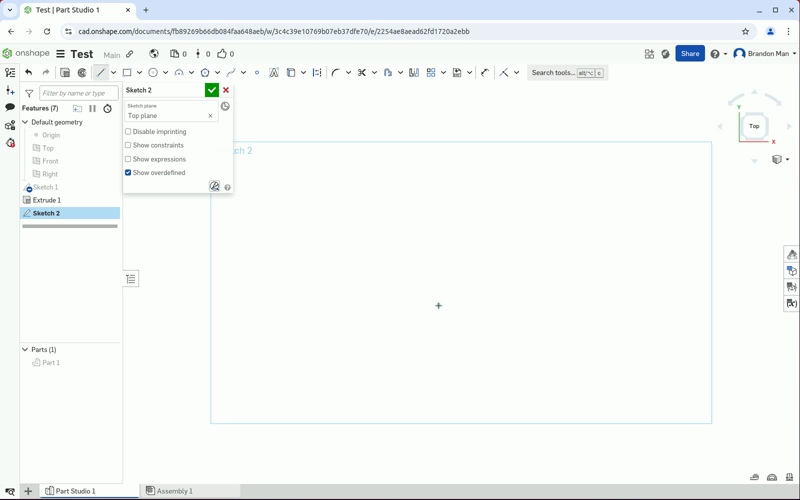
key_down(shift)
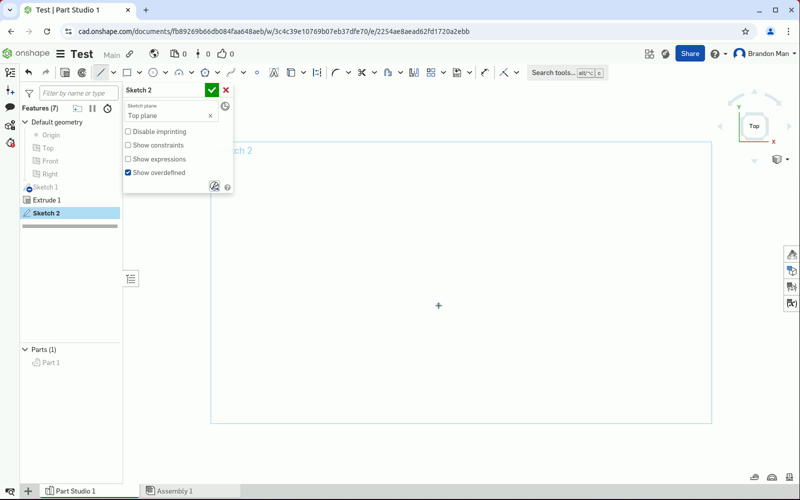
mouse_move(468, 305)
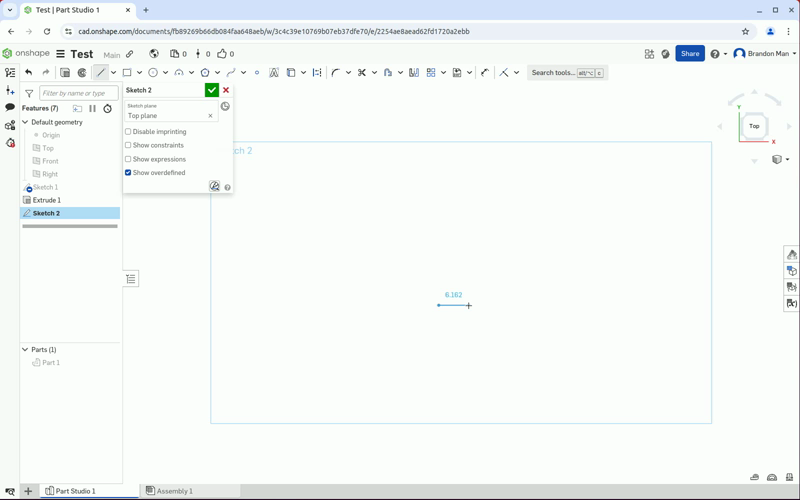
mouse_move(485, 305)
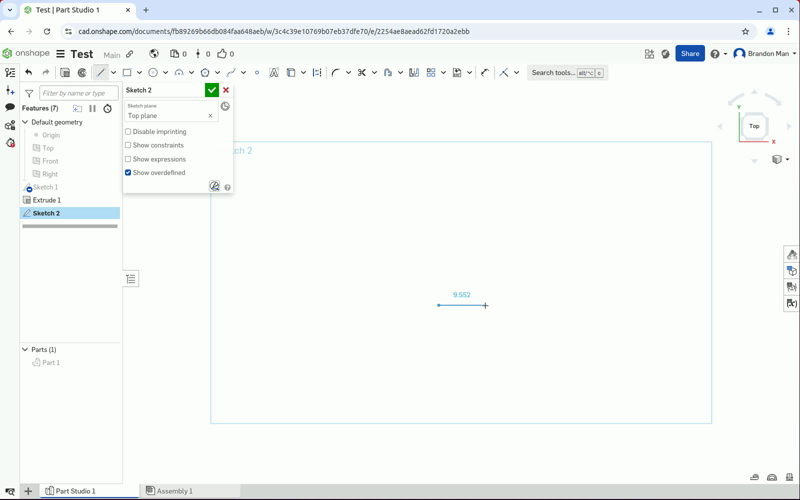
click(485, 305)
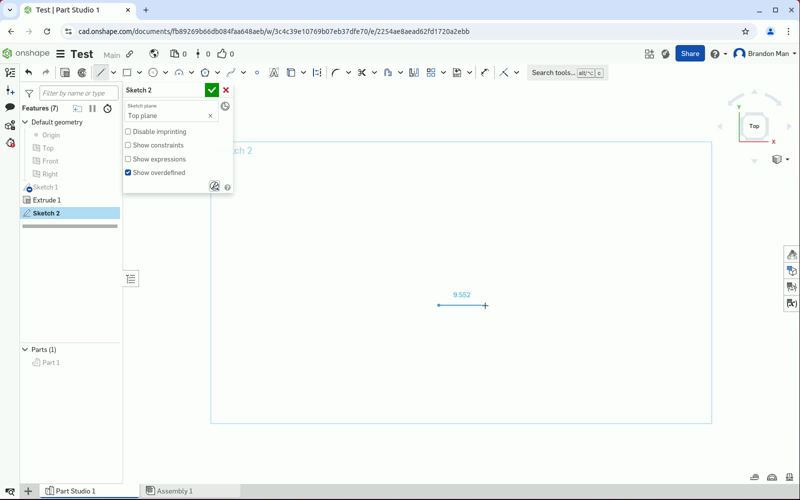
key_up(shift)
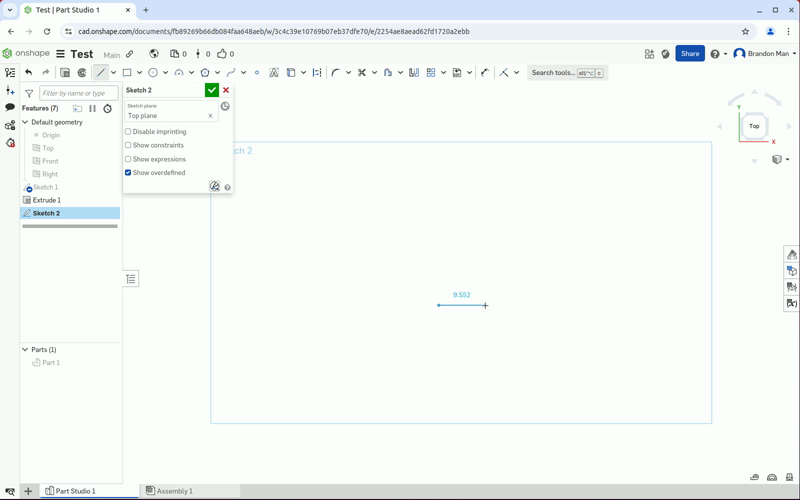
key_down(shift)
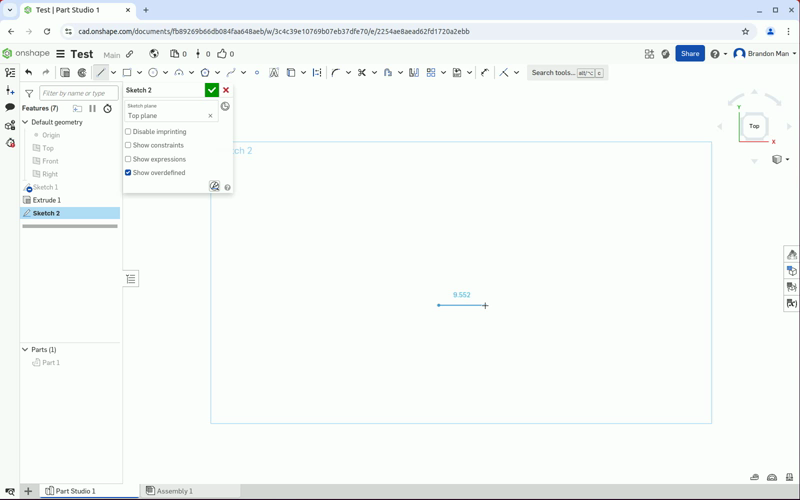
mouse_move(515, 305)
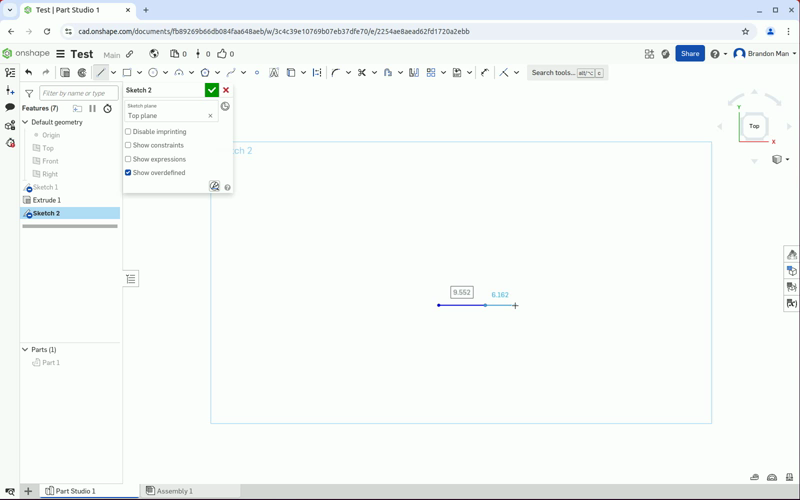
mouse_move(485, 259)
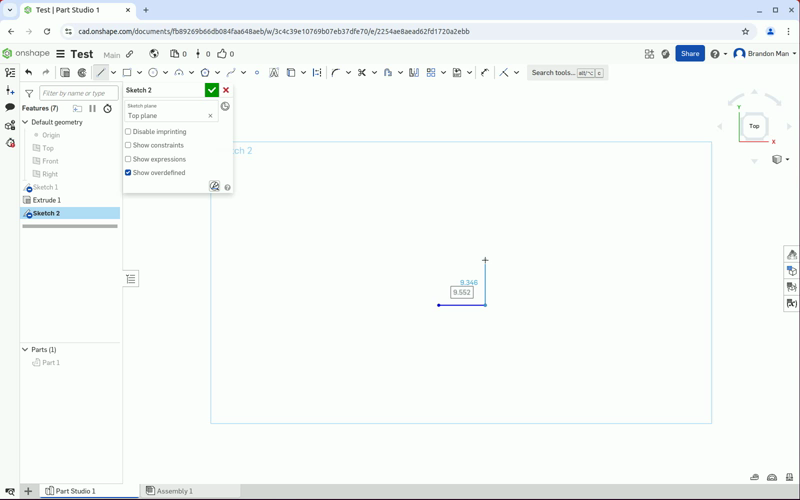
click(485, 259)
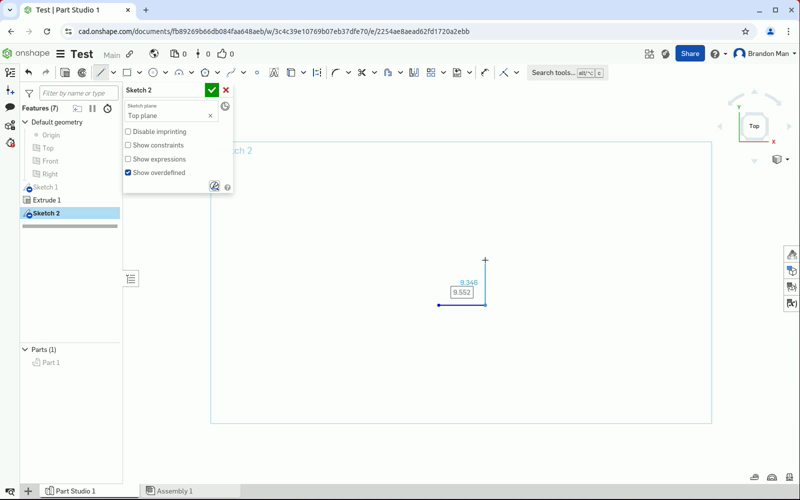
key_up(shift)
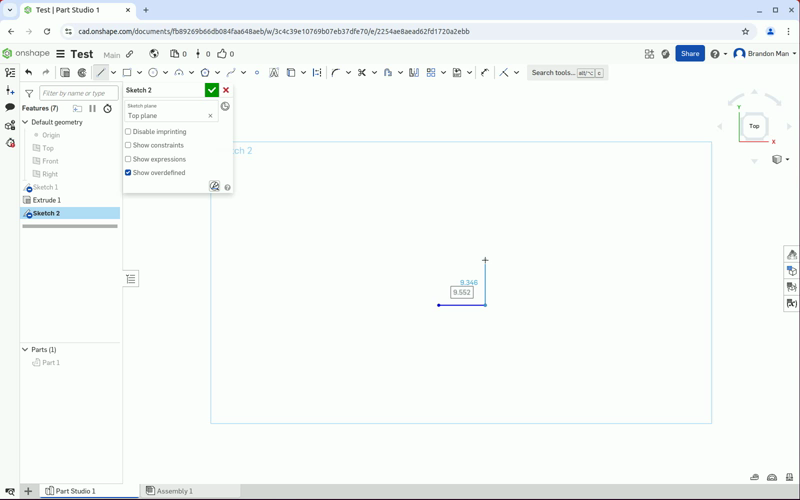
key_down(shift)
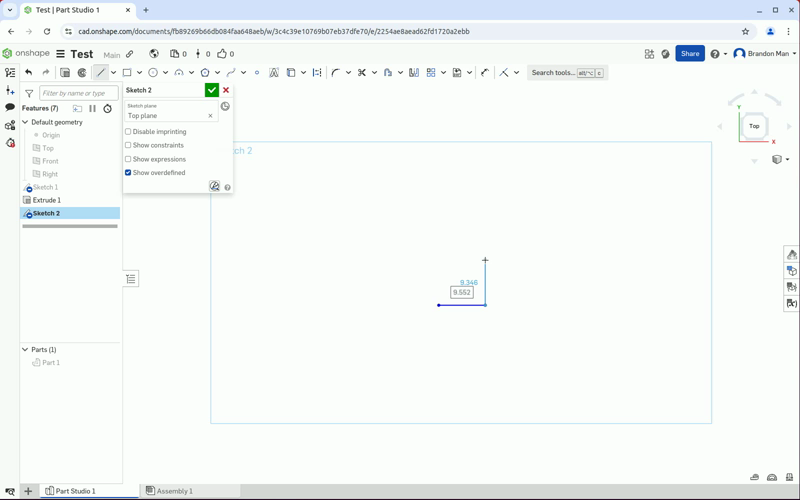
mouse_move(515, 259)
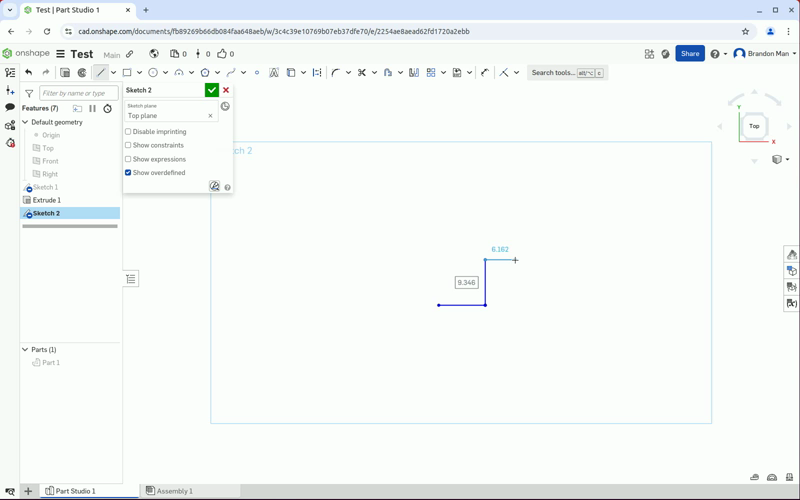
mouse_move(438, 259)
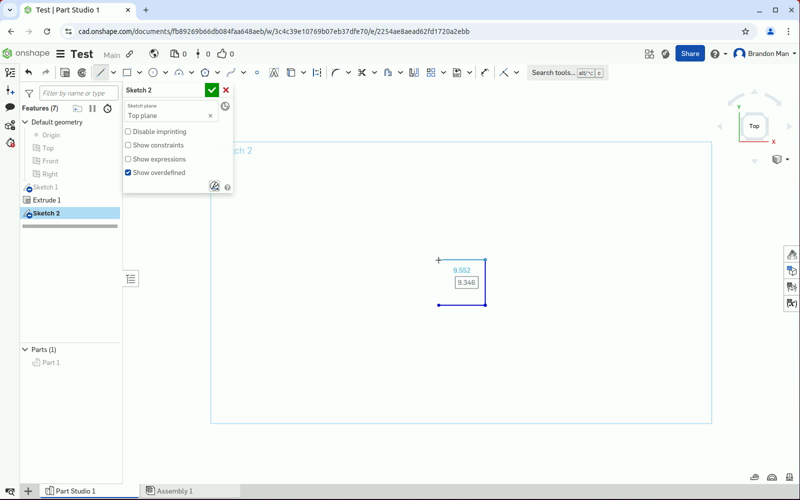
click(438, 259)
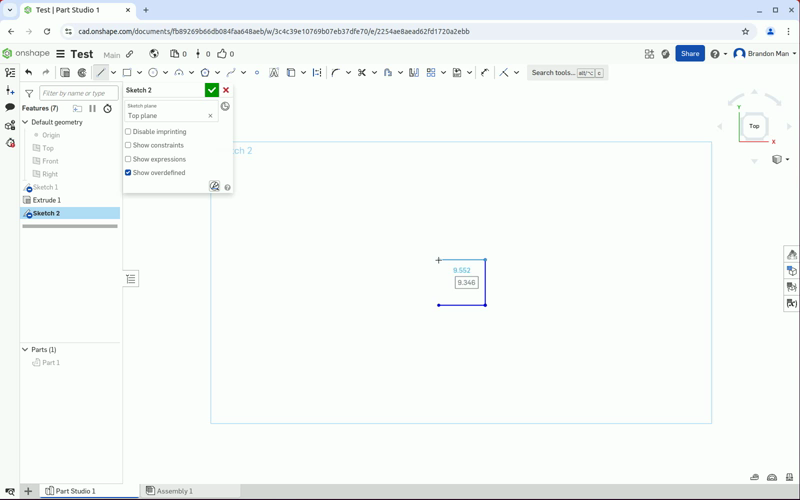
key_up(shift)
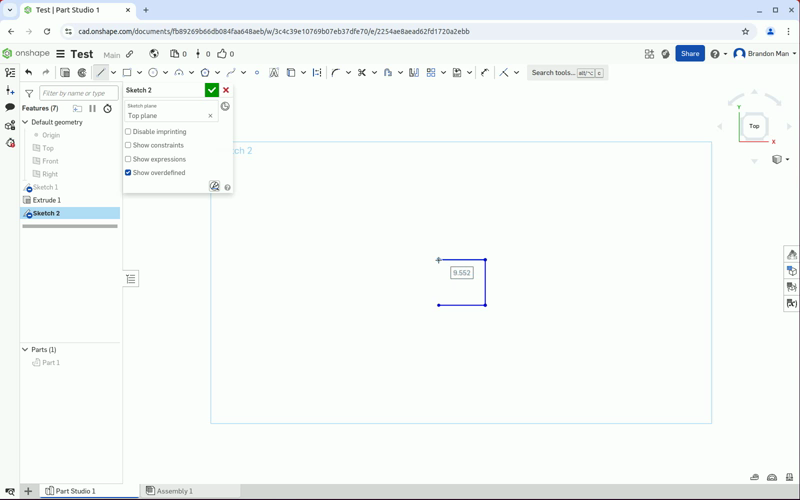
mouse_move(468, 259)
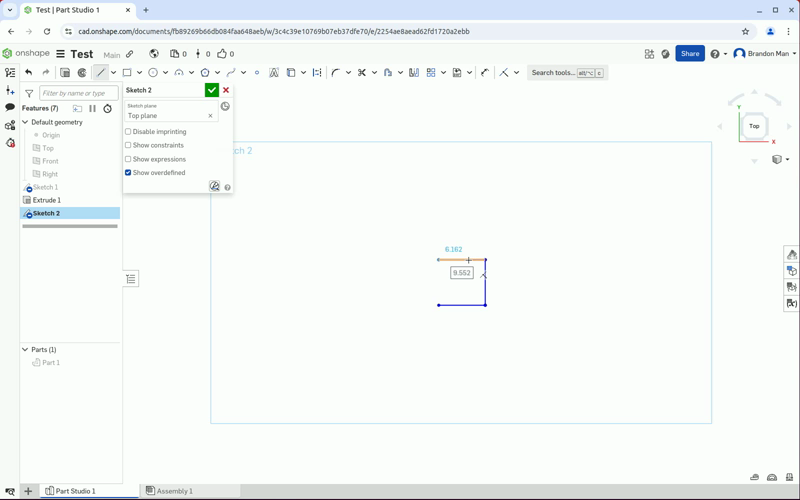
key_down(shift)
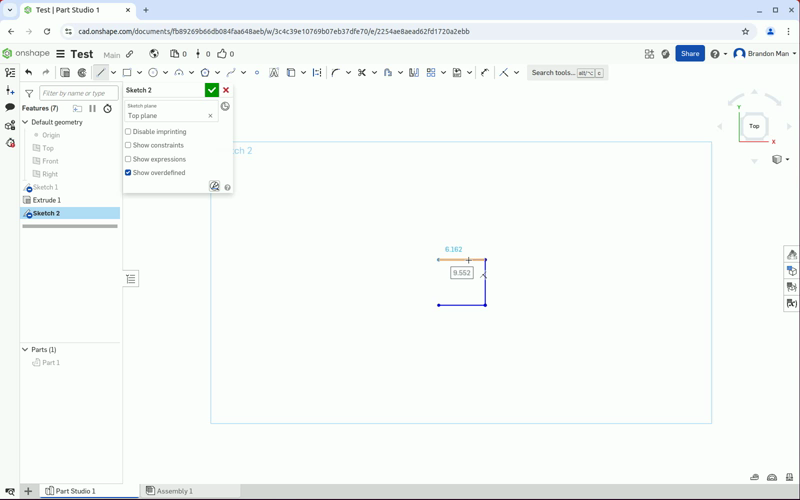
mouse_move(438, 305)
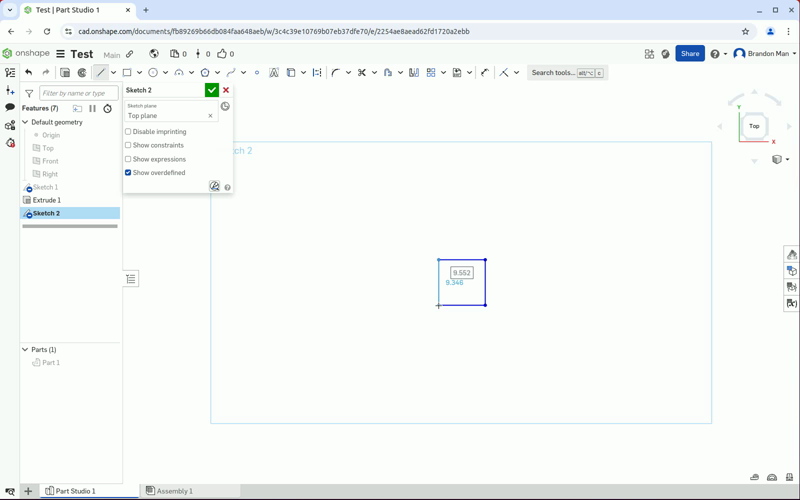
key_up(shift)
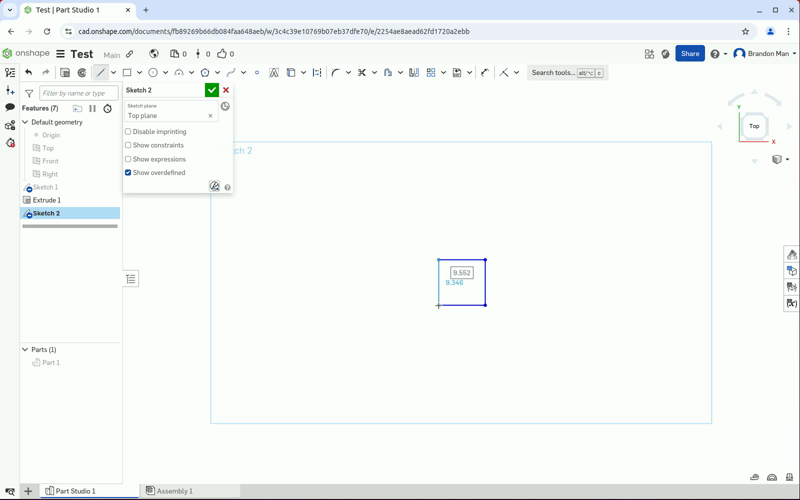
click(438, 305)
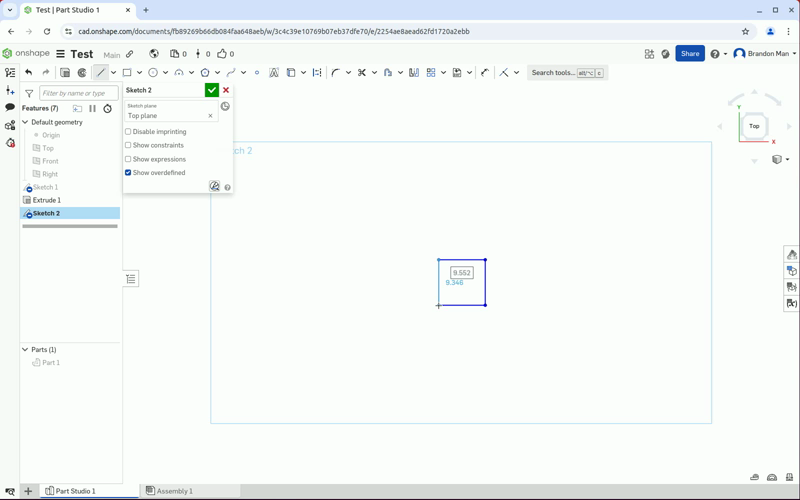
key(esc)
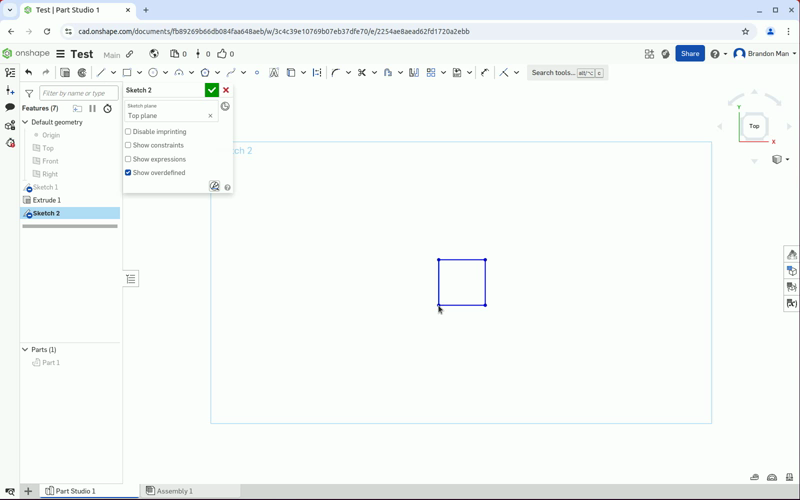
mouse_move(470, 265)
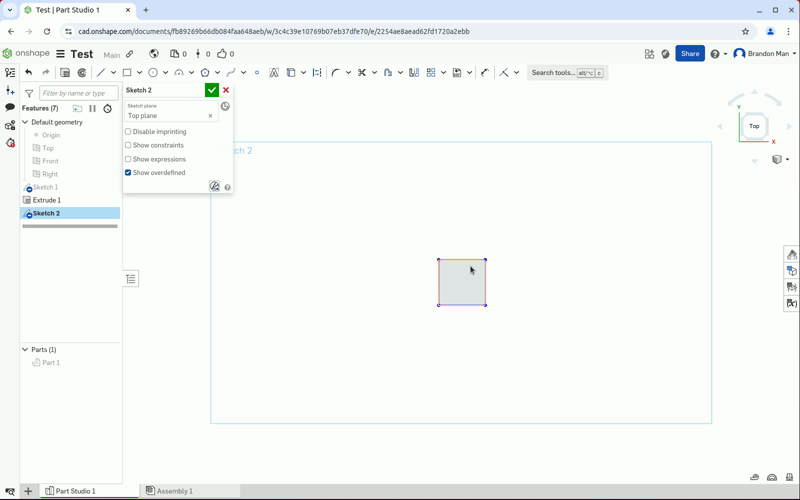
click(470, 265)
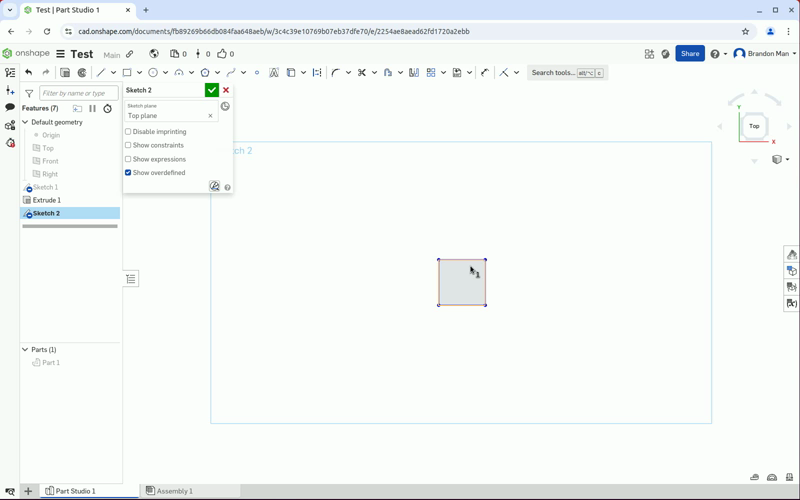
mouse_move(73, 352)
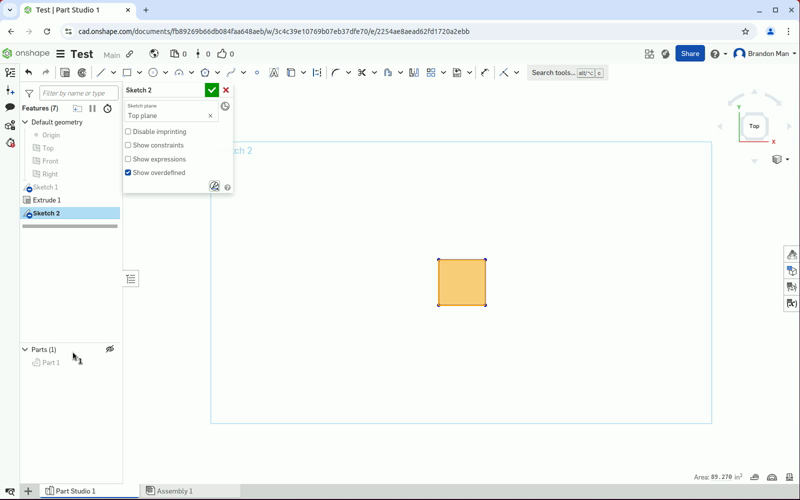
key(shift+y)
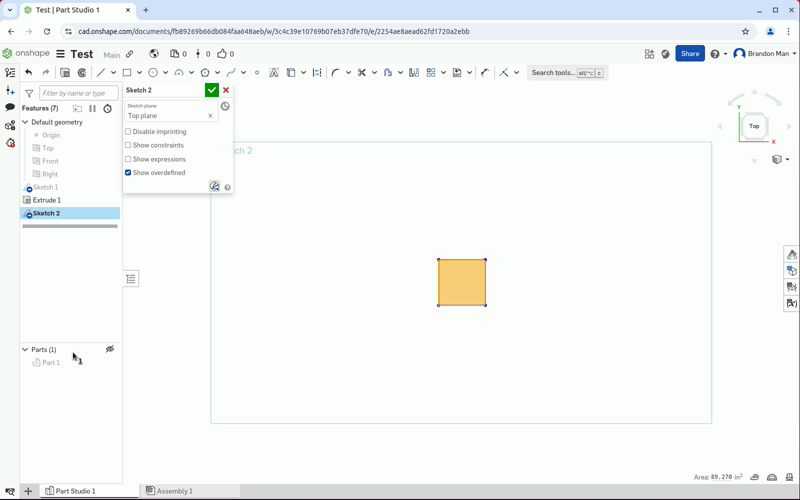
key(shift+e)
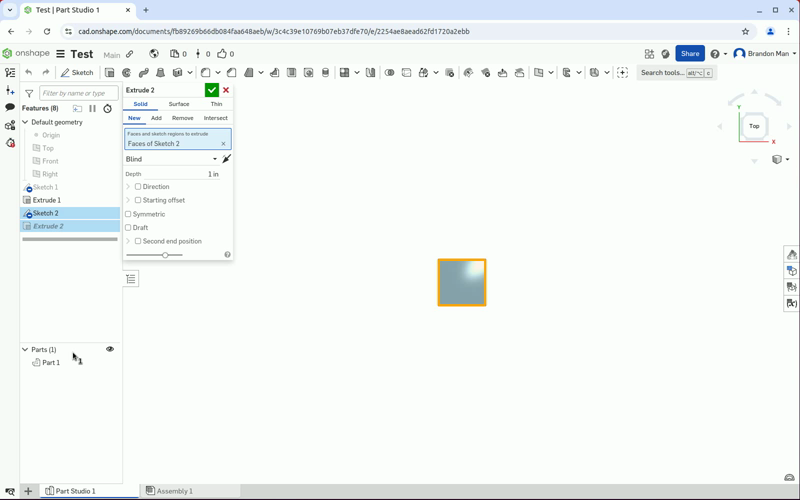
mouse_move(143, 106)
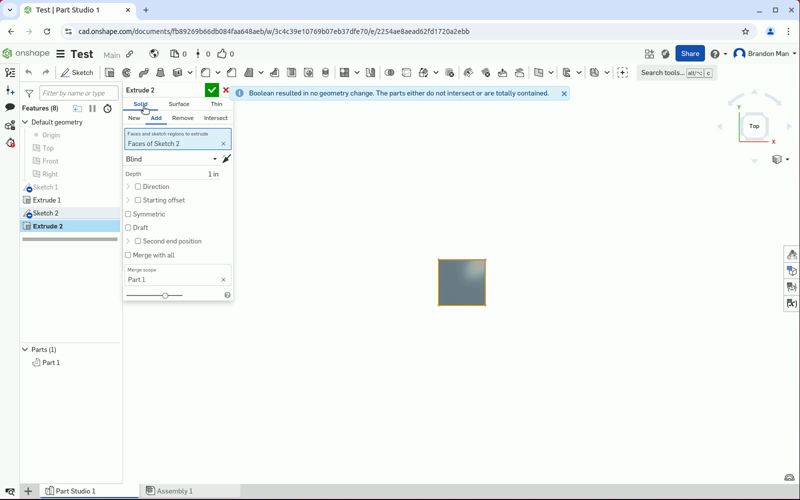
click(143, 106)
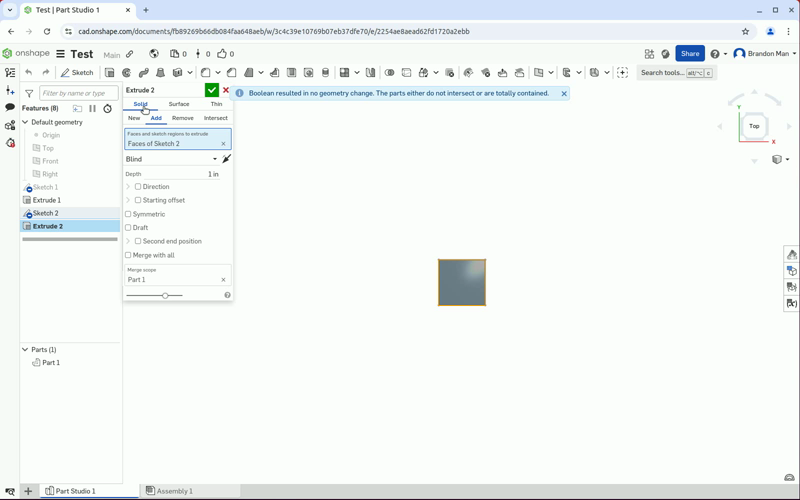
mouse_move(137, 120)
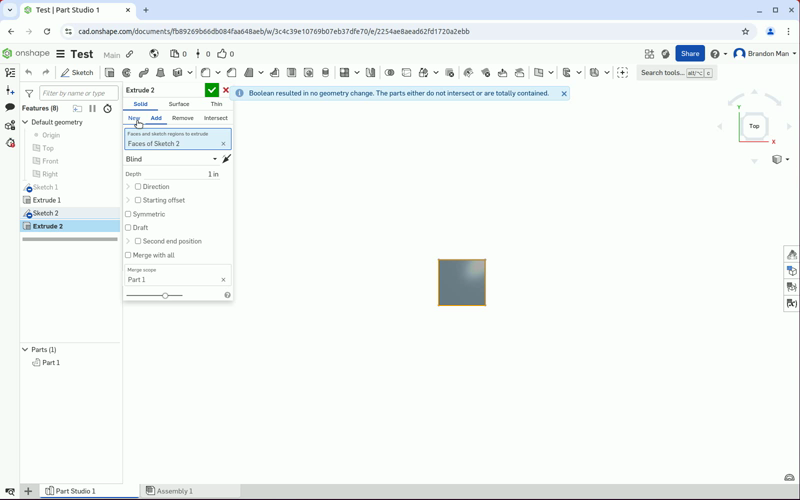
click(137, 120)
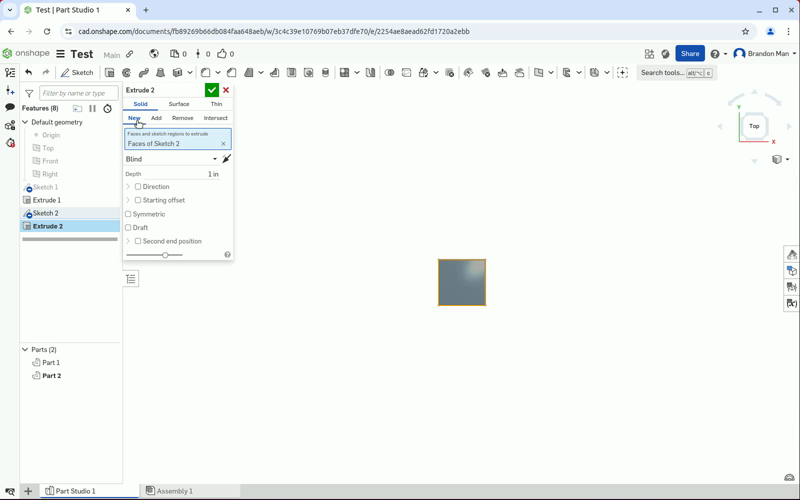
key(tab, 4)
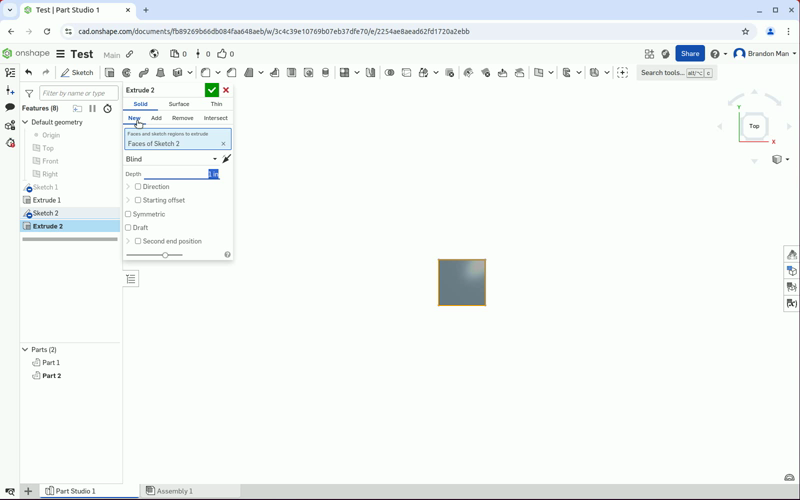
text(-30.811)
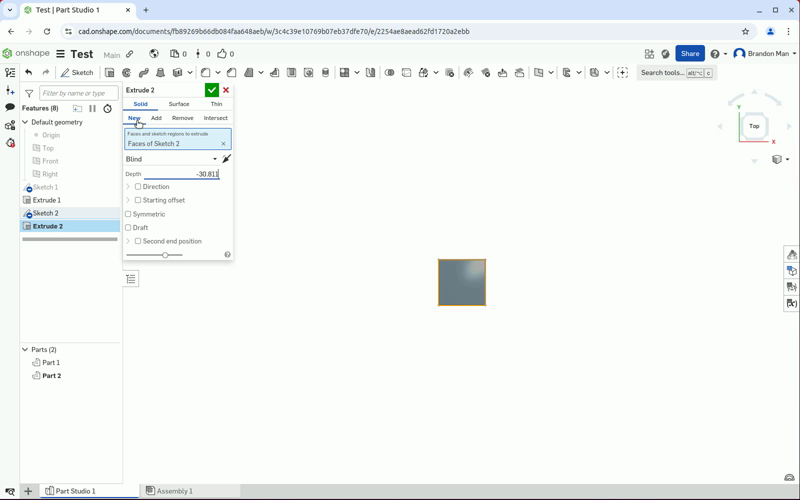
key(enter)
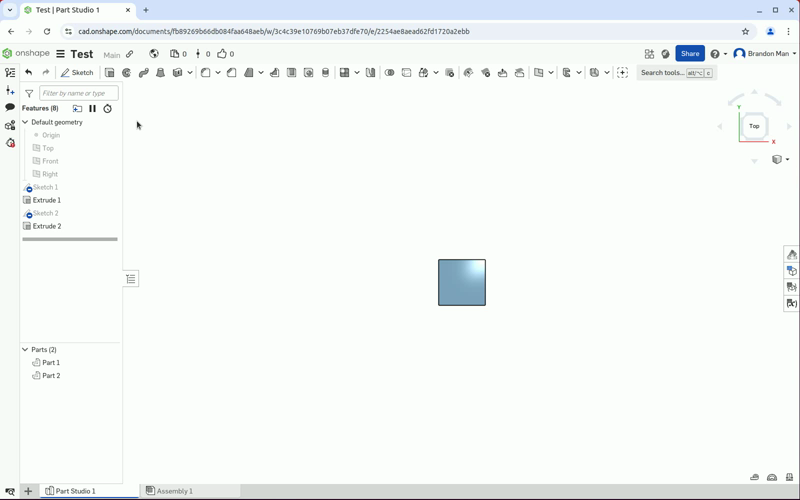
key(shift+h)
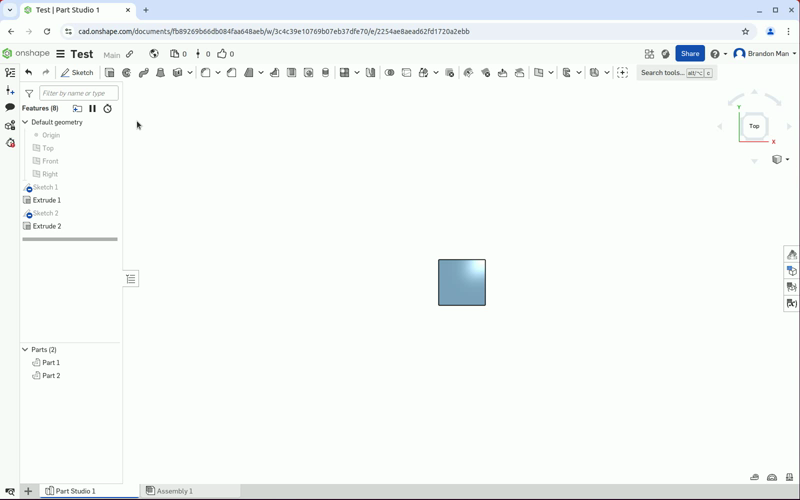
key(shift+h)
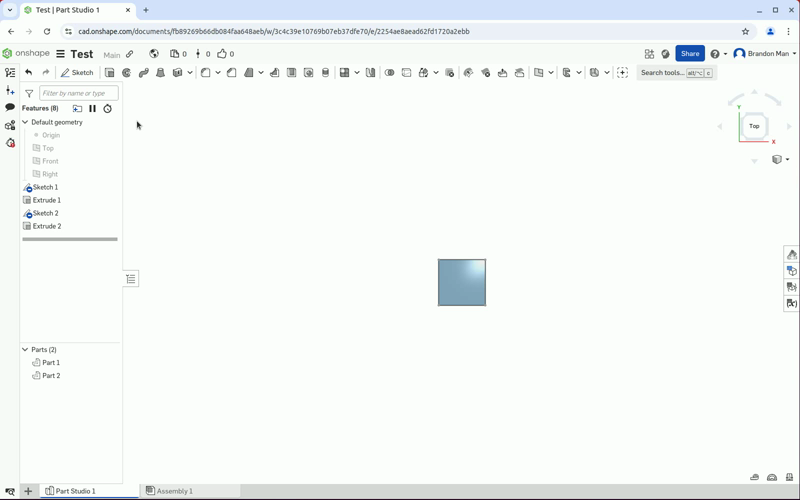
key(shift+7)
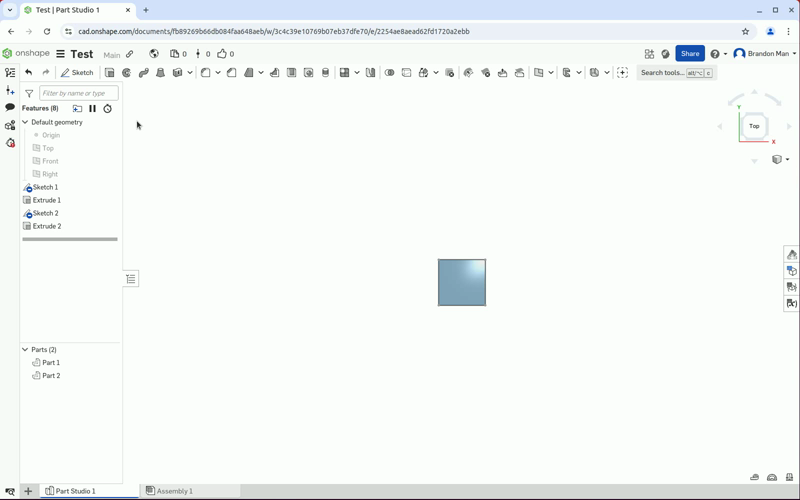
key(up, 3)
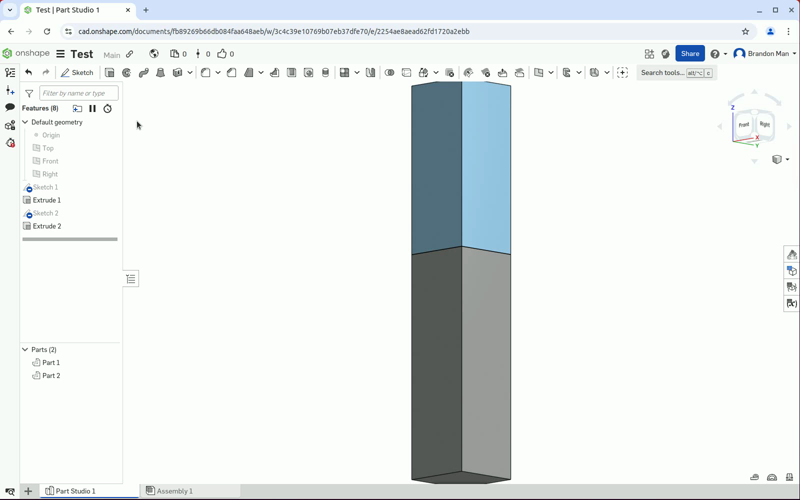
key(left, 3)
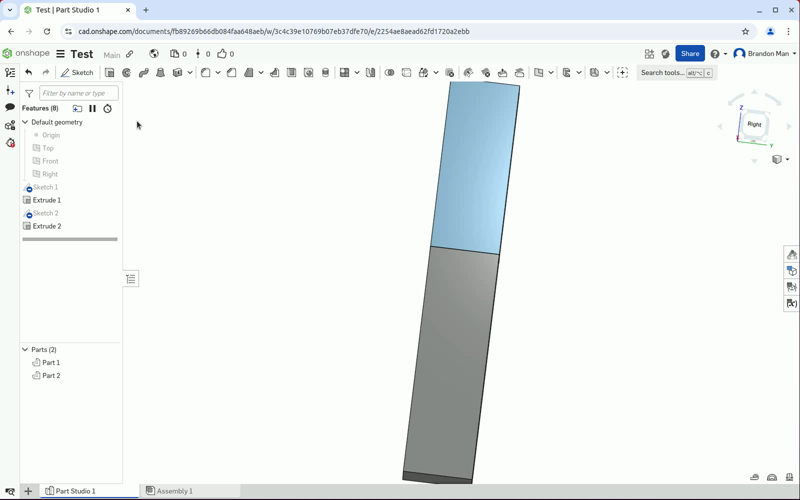
key(right, 3)
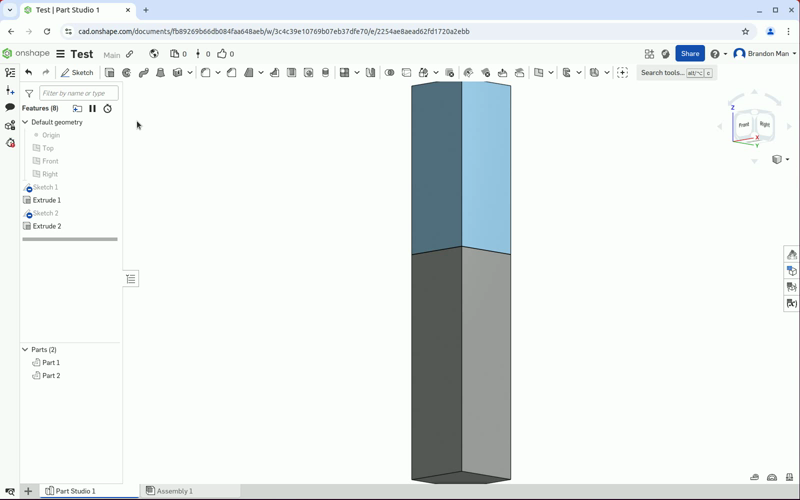
key(down, 3)
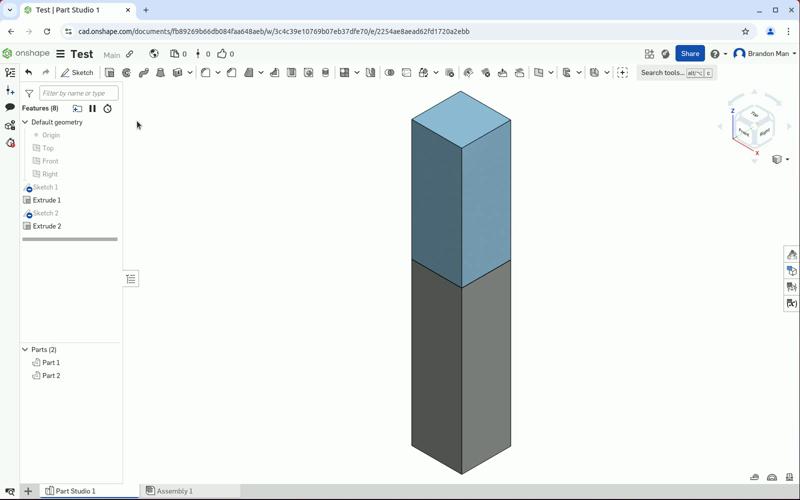
mouse_move(73, 189)
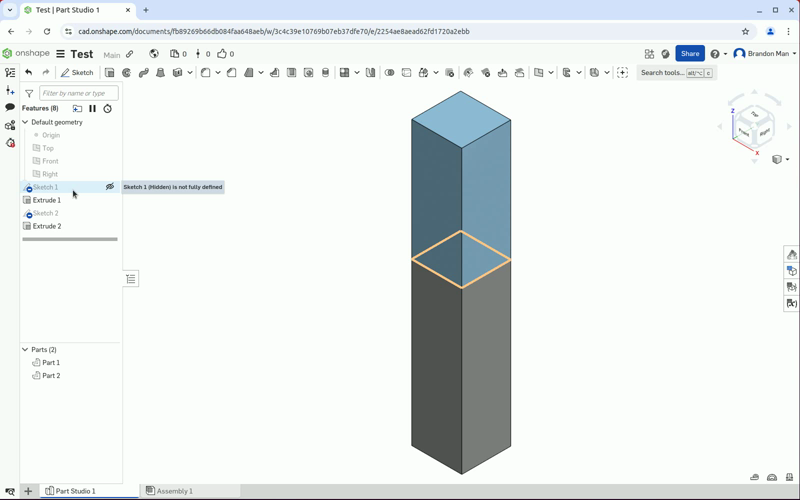
click(73, 189)